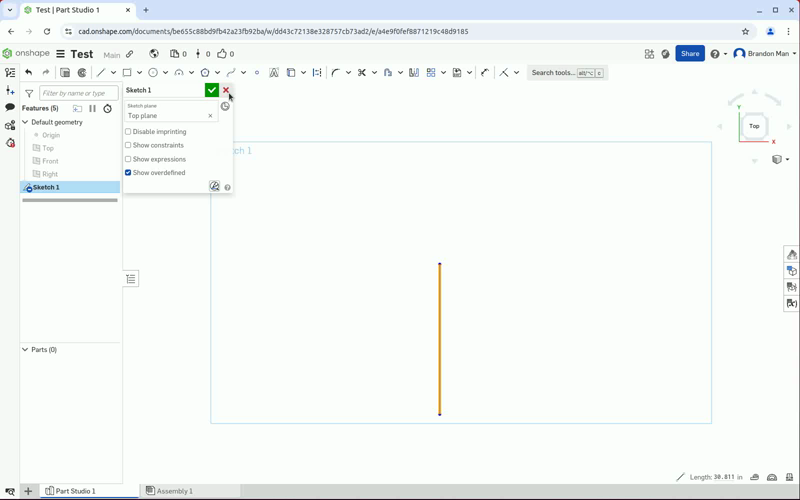
key(shift+h)
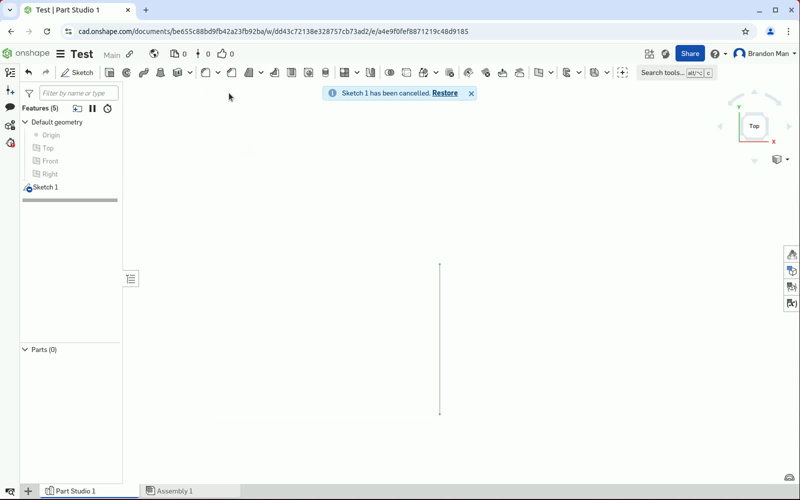
key(shift+s)
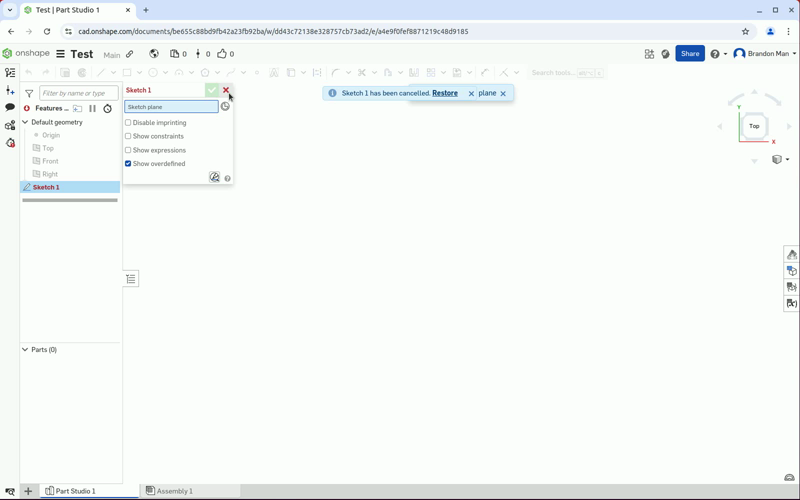
mouse_move(73, 150)
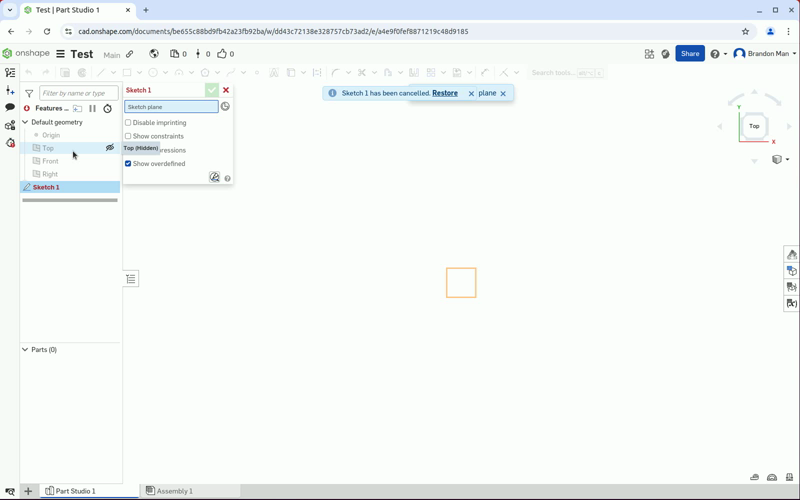
click(73, 150)
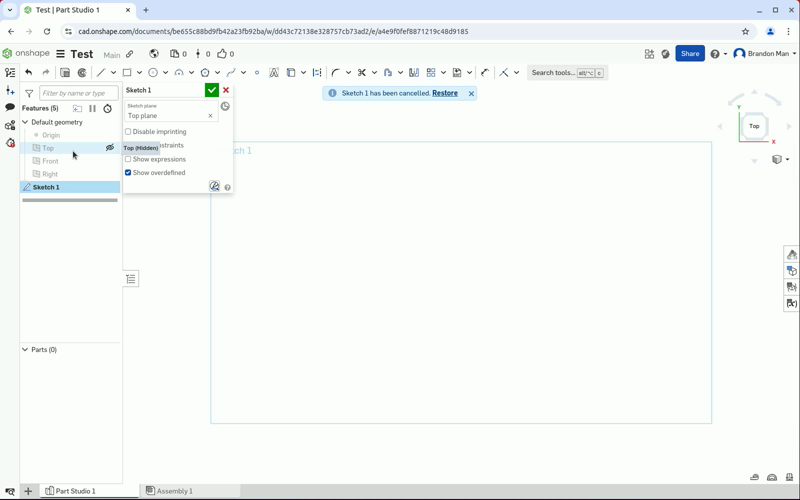
mouse_move(73, 352)
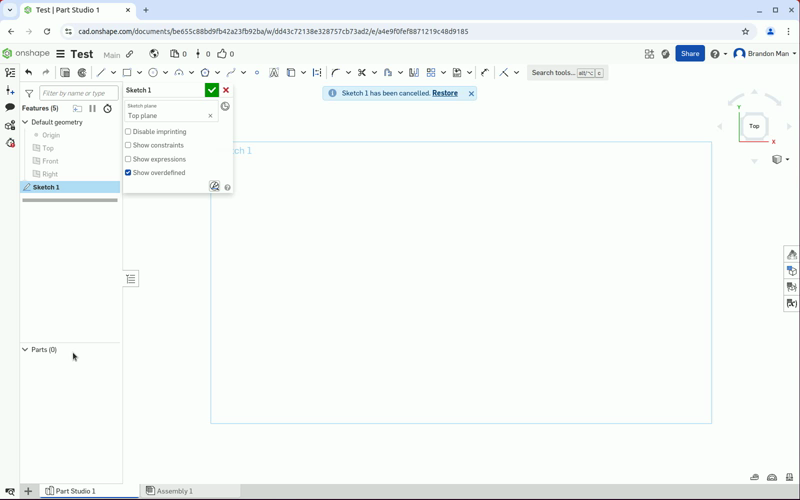
key(y)
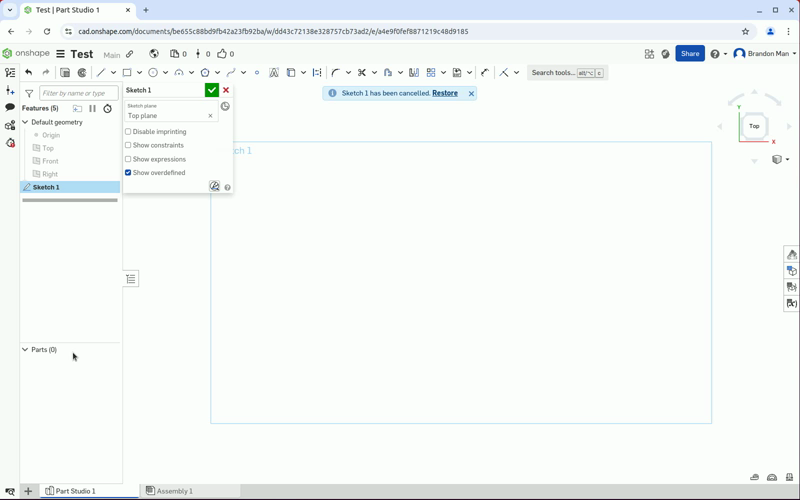
key(l)
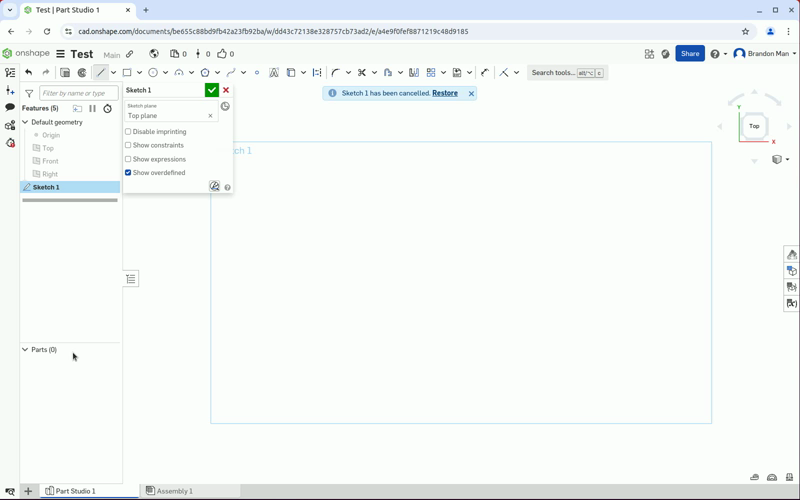
key_down(shift)
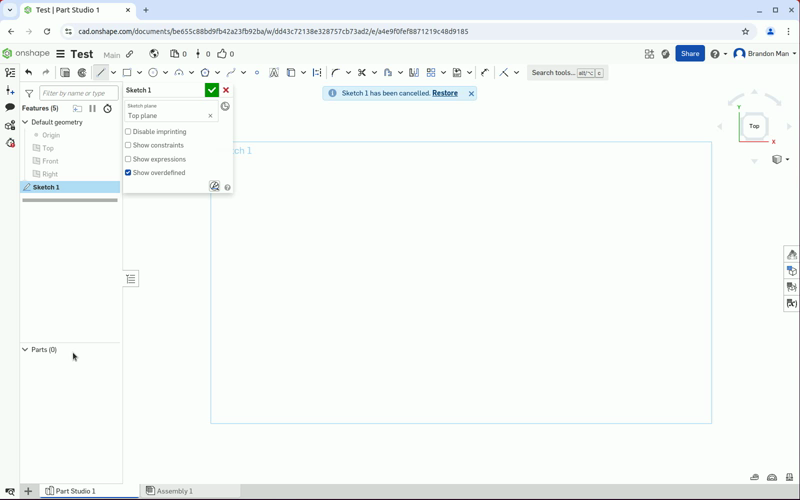
mouse_move(379, 309)
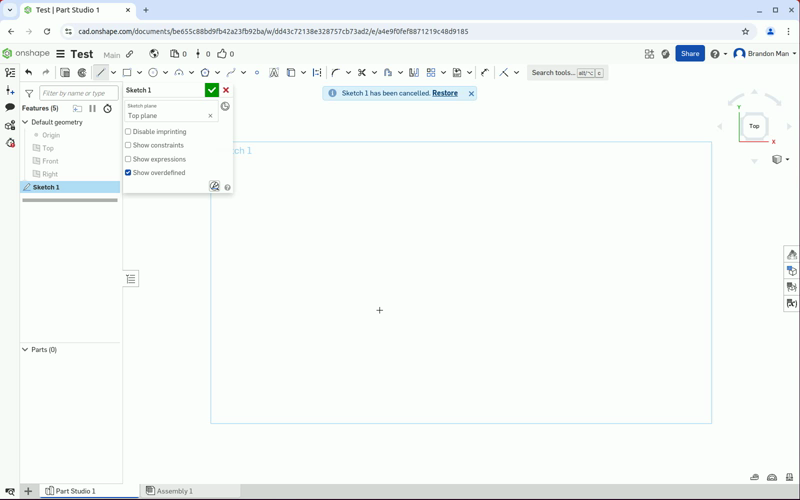
click(379, 309)
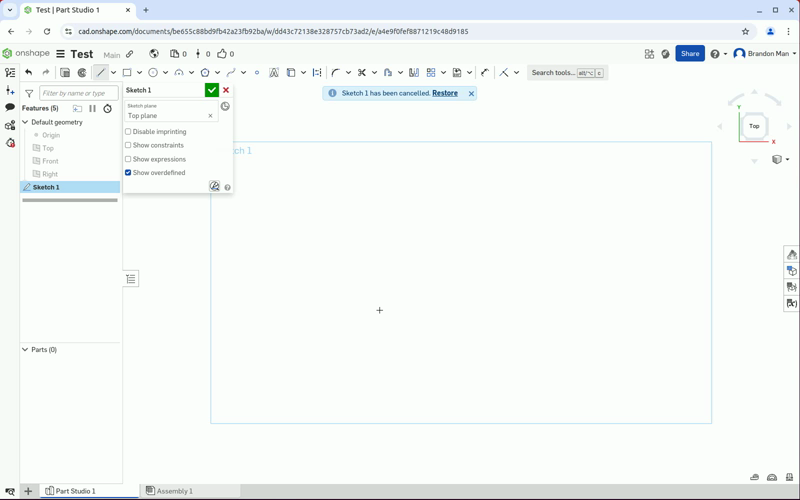
key_up(shift)
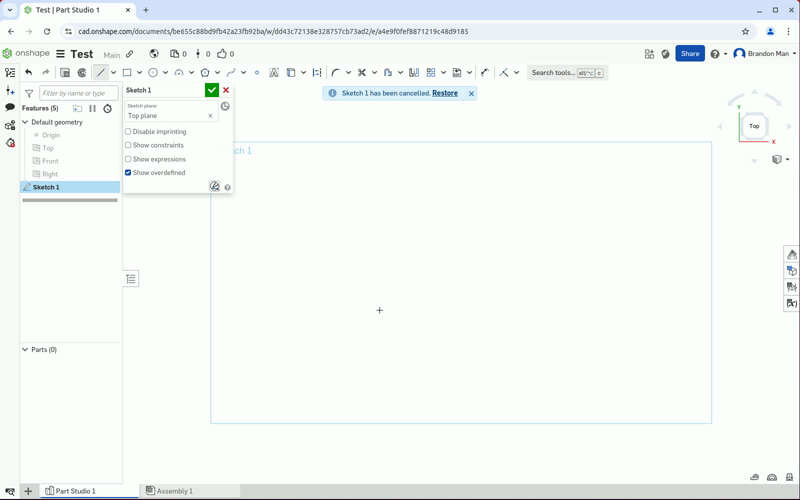
key_down(shift)
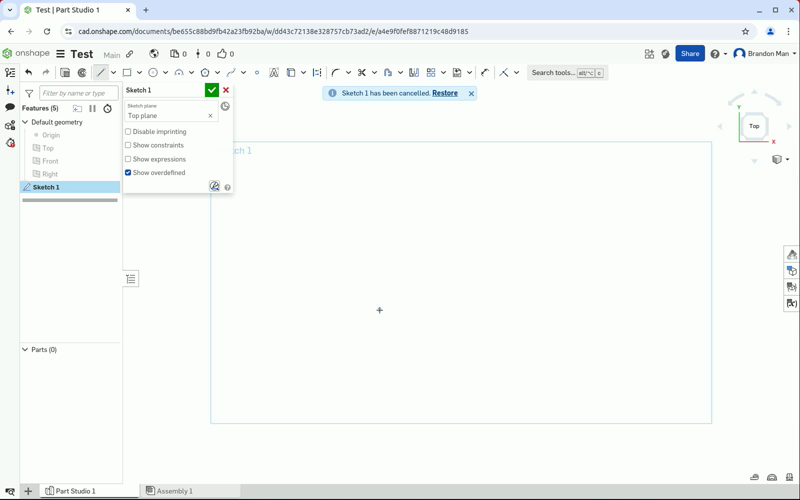
mouse_move(572, 309)
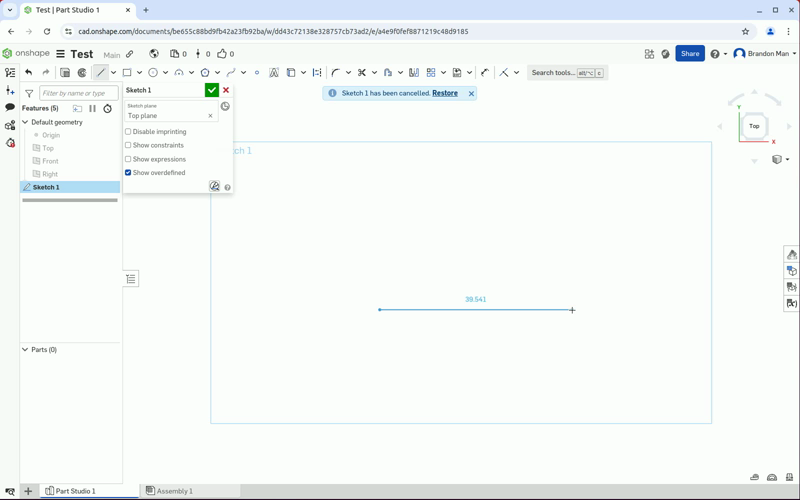
click(572, 309)
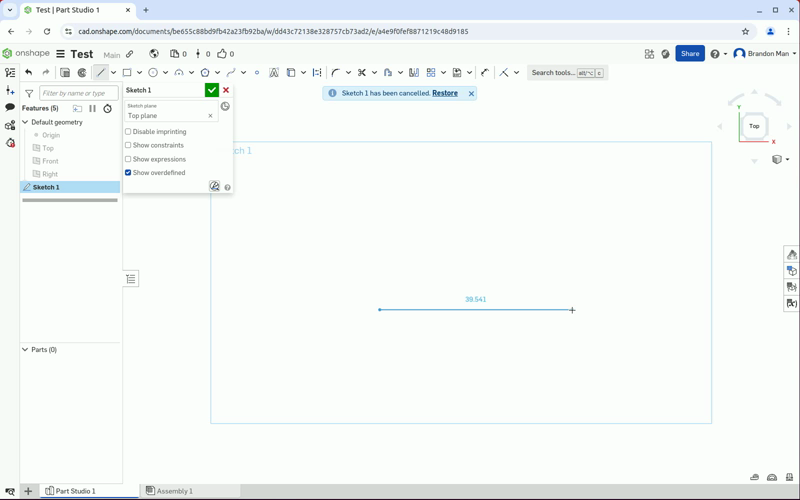
key_up(shift)
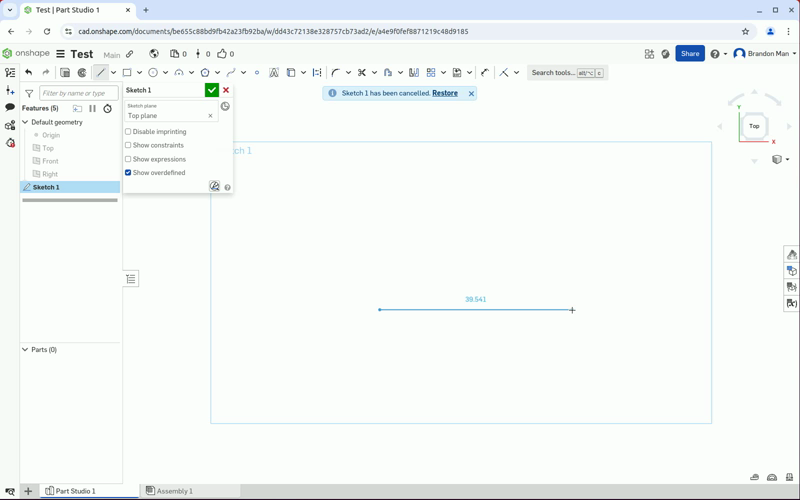
key_down(shift)
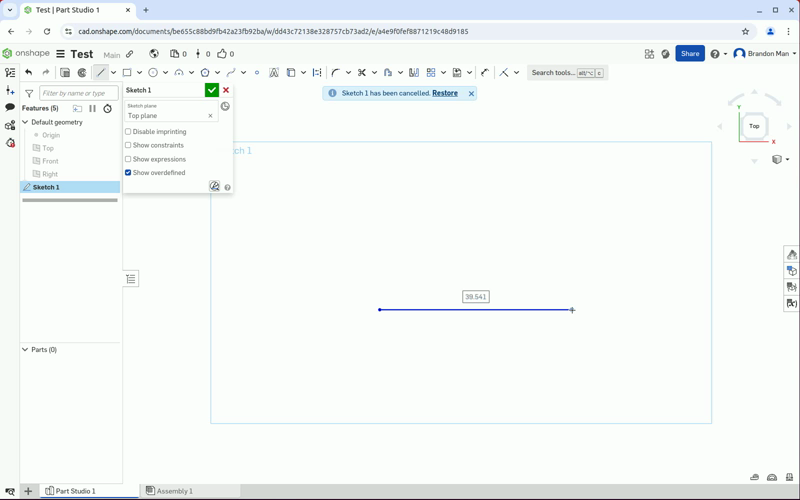
mouse_move(572, 234)
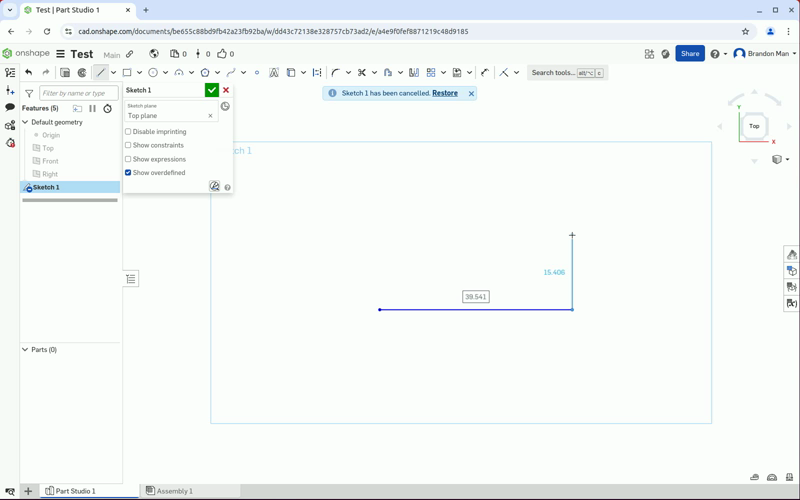
click(572, 234)
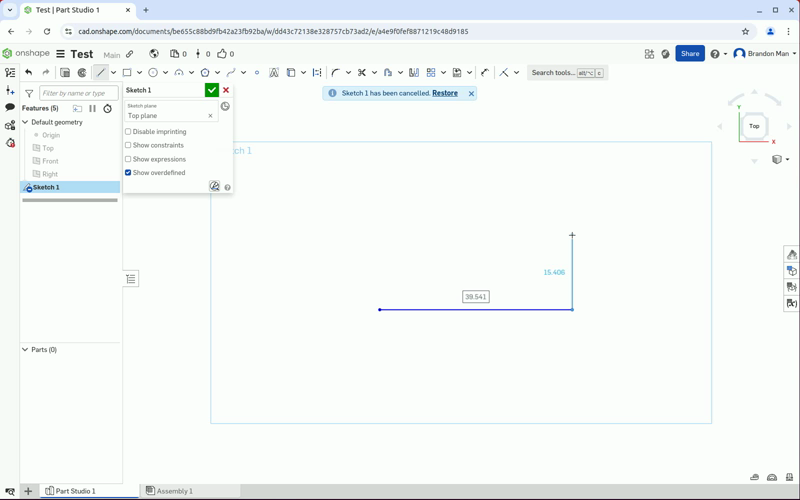
key_up(shift)
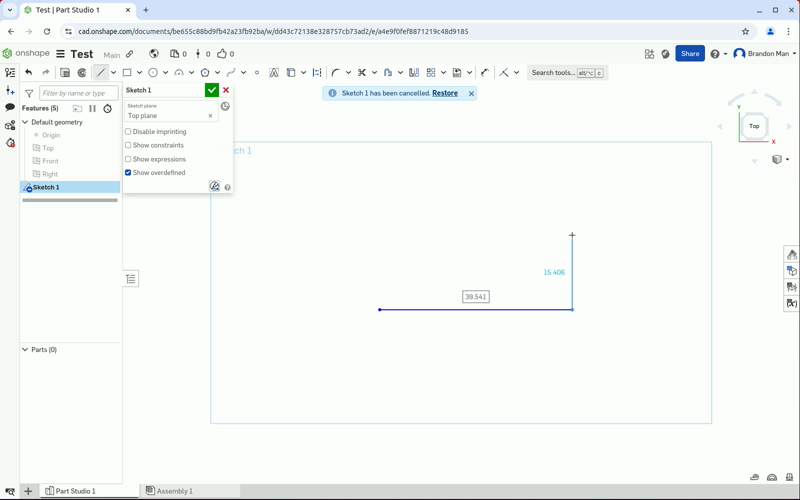
key_down(shift)
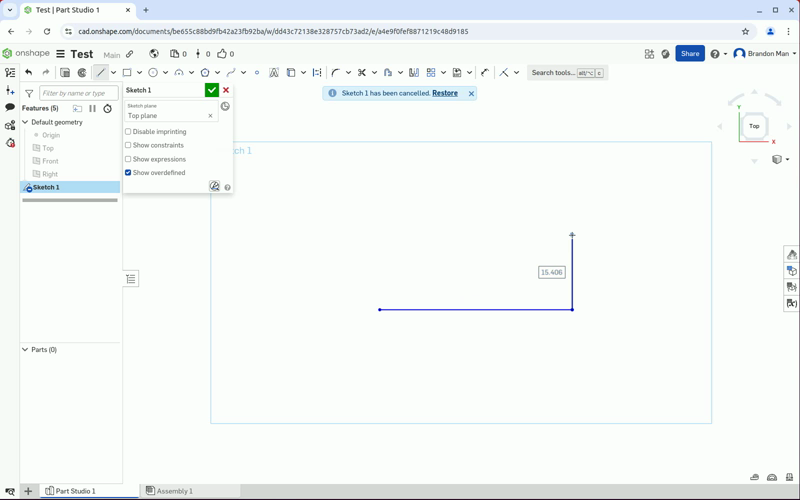
mouse_move(379, 234)
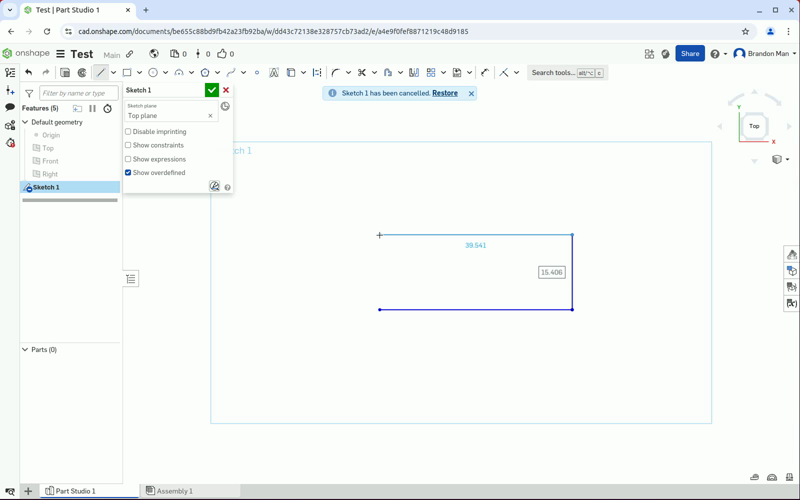
click(379, 234)
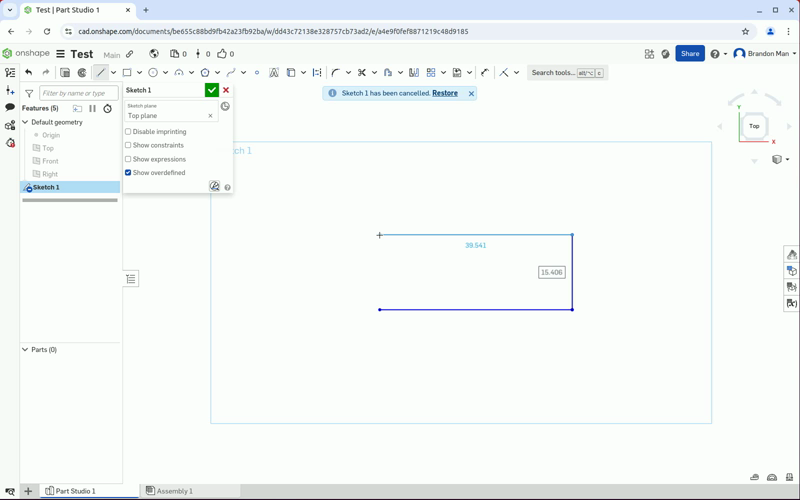
key_up(shift)
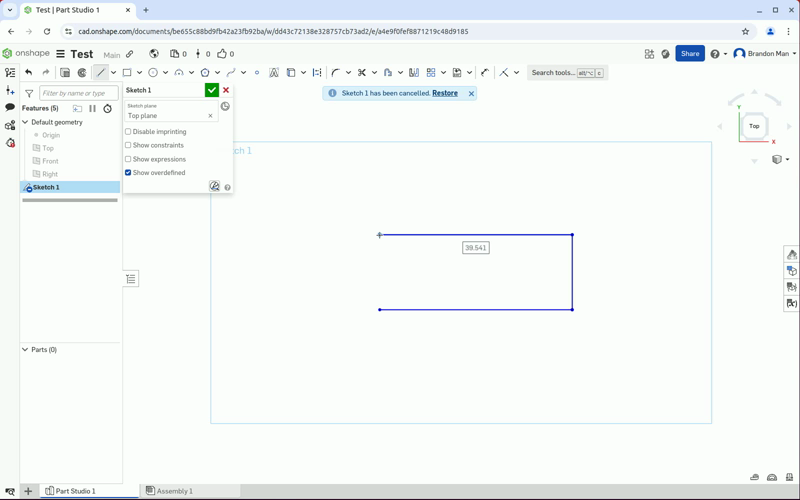
key_down(shift)
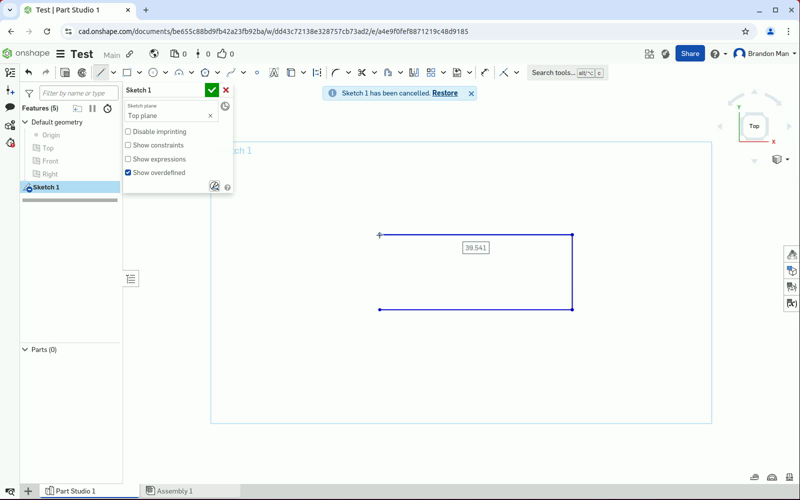
mouse_move(379, 309)
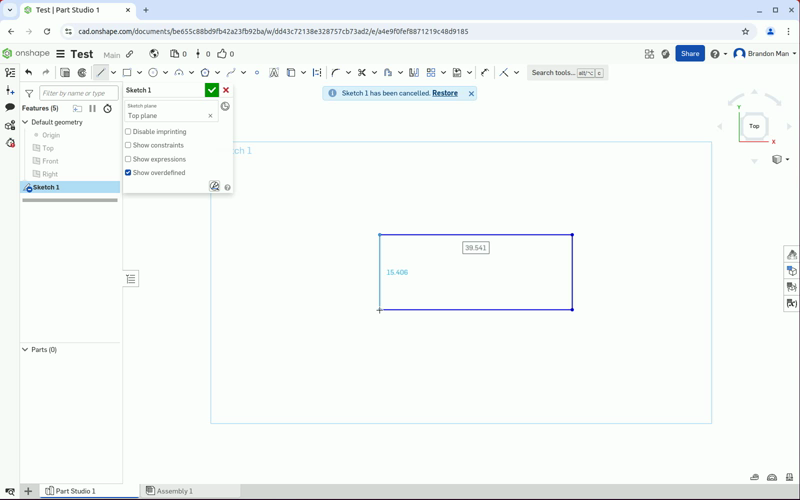
key_up(shift)
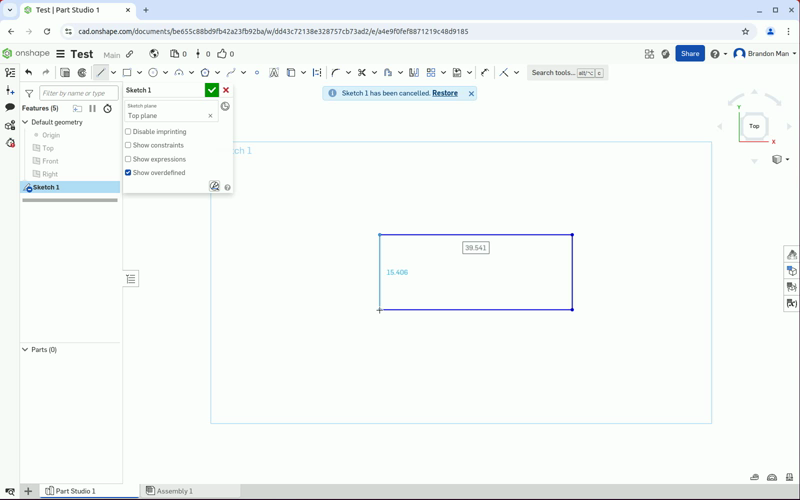
click(379, 309)
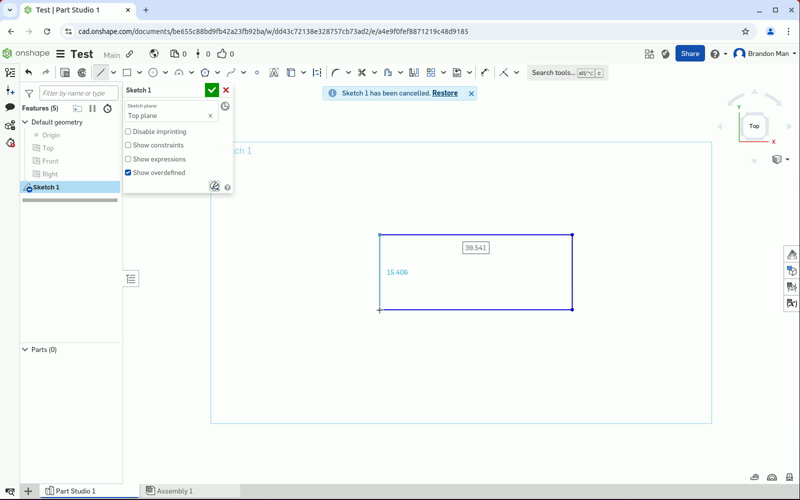
key(esc)
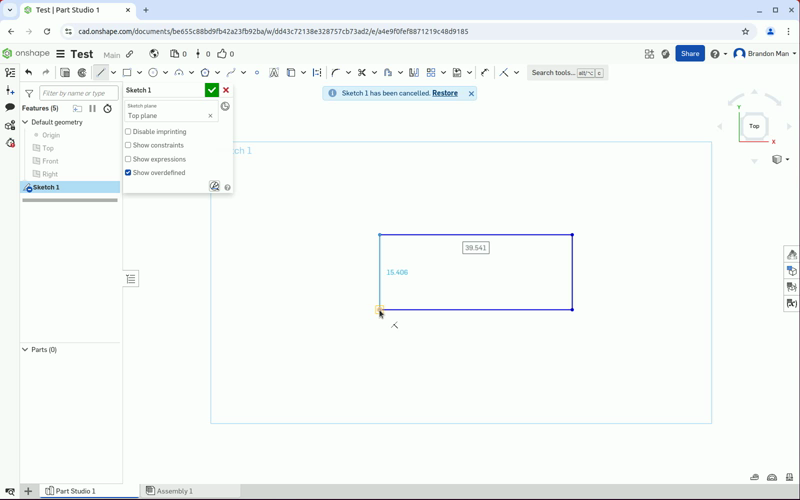
mouse_move(495, 295)
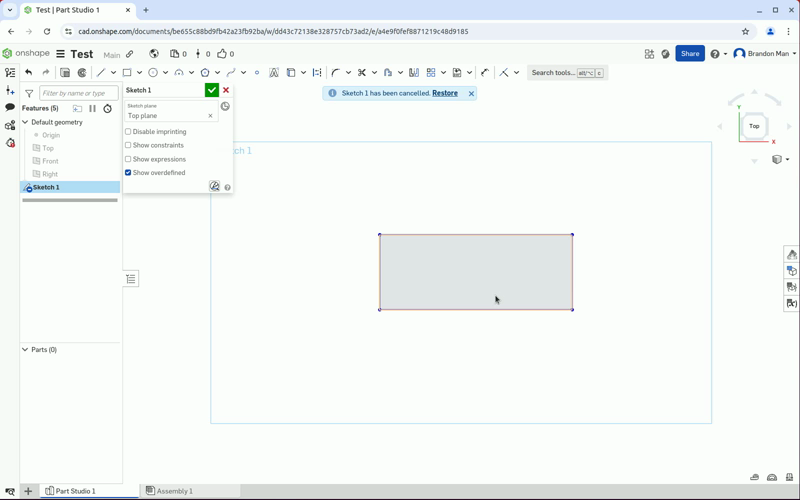
click(495, 295)
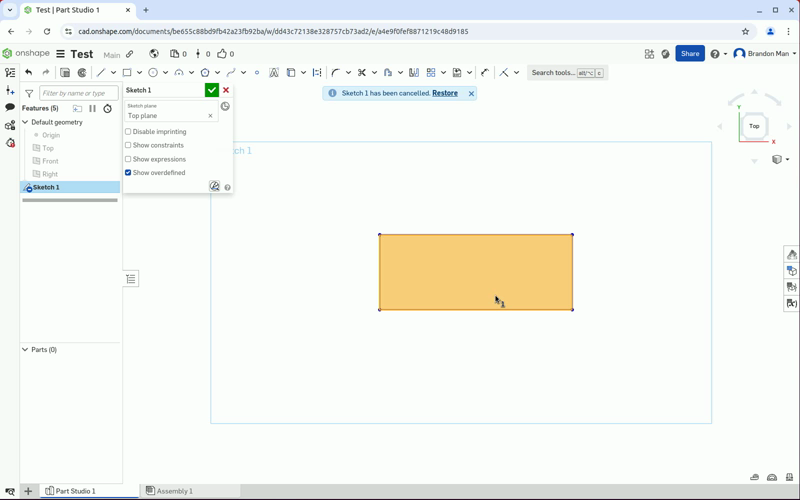
mouse_move(73, 352)
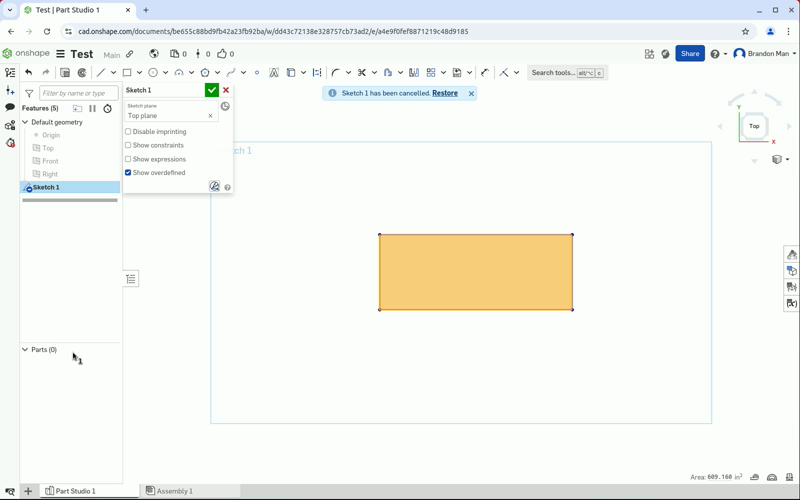
key(shift+y)
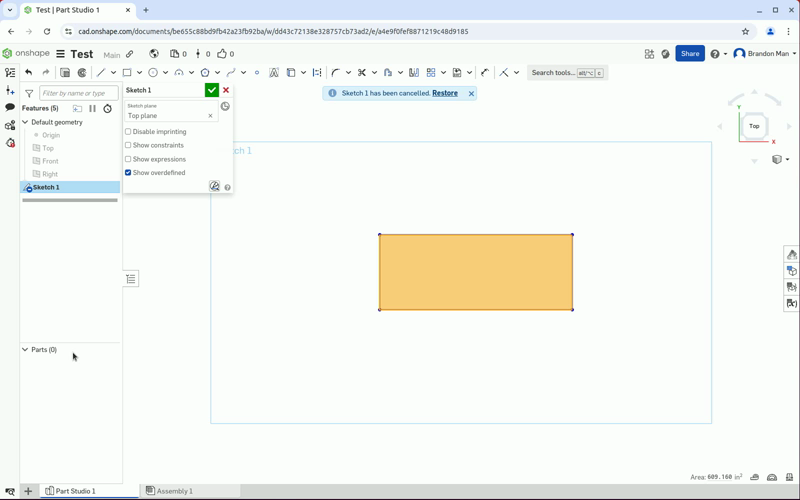
key(shift+e)
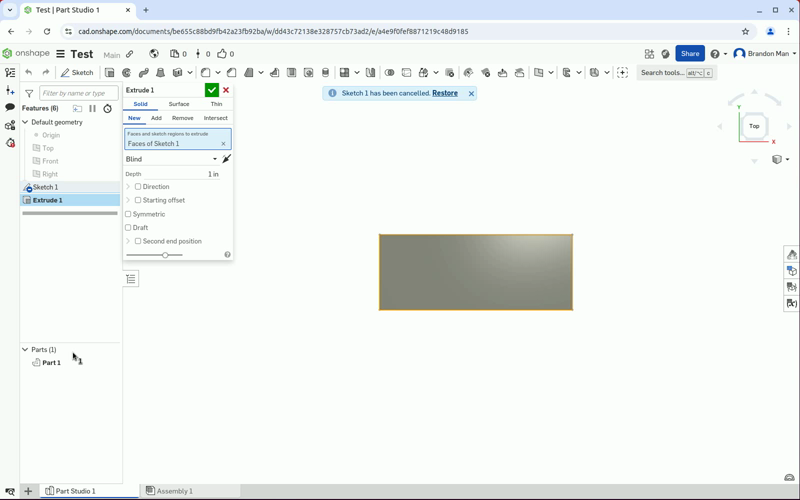
mouse_move(143, 106)
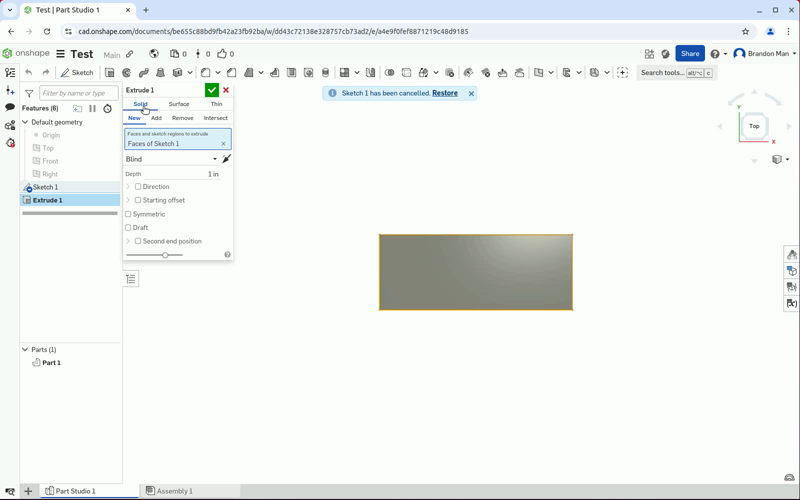
click(143, 106)
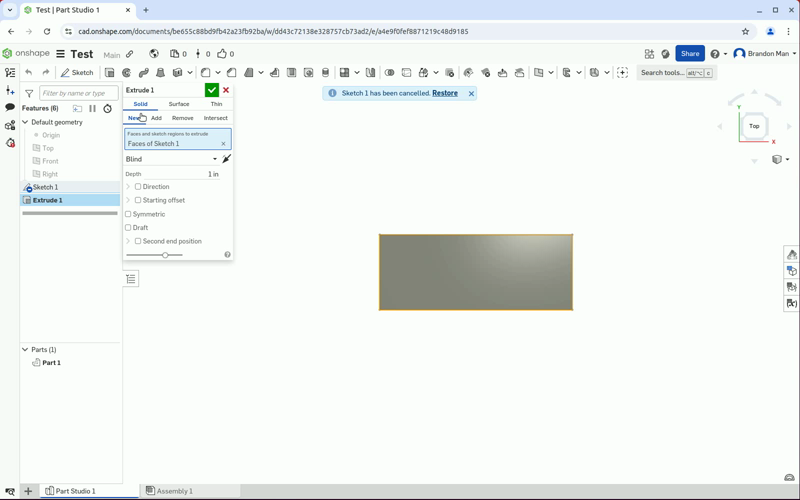
mouse_move(137, 120)
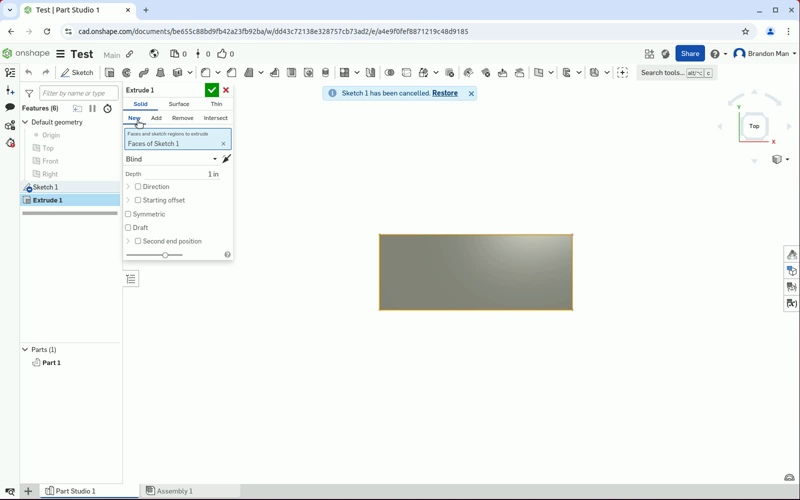
click(137, 120)
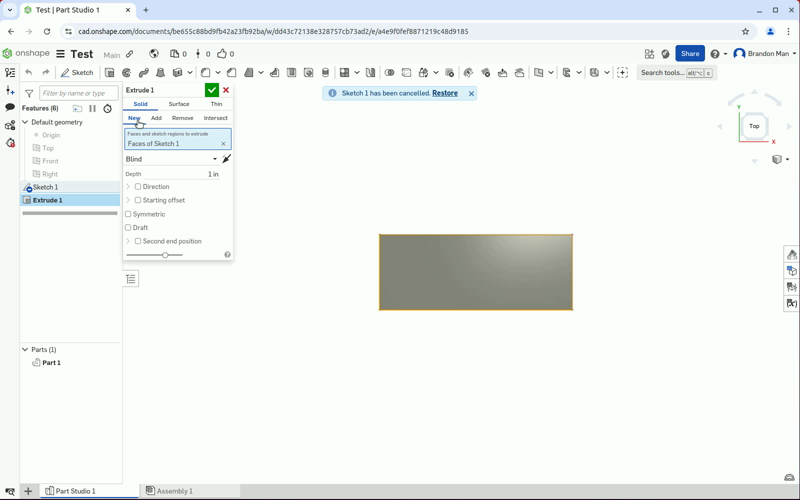
key(tab, 4)
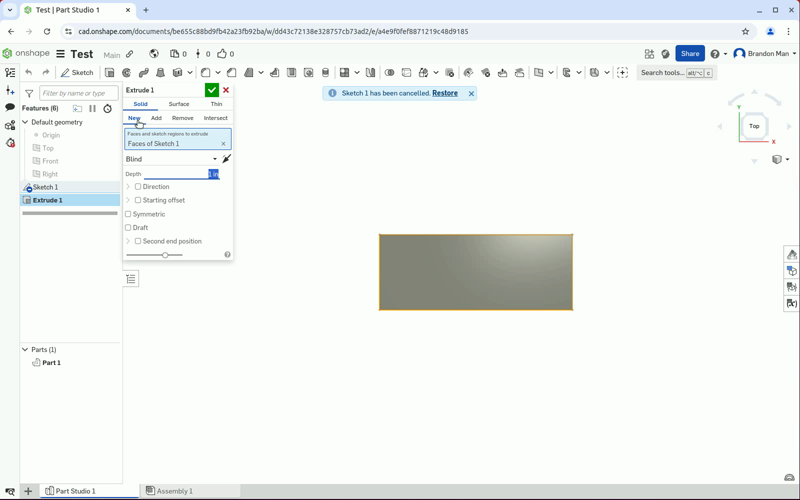
text(0.963)
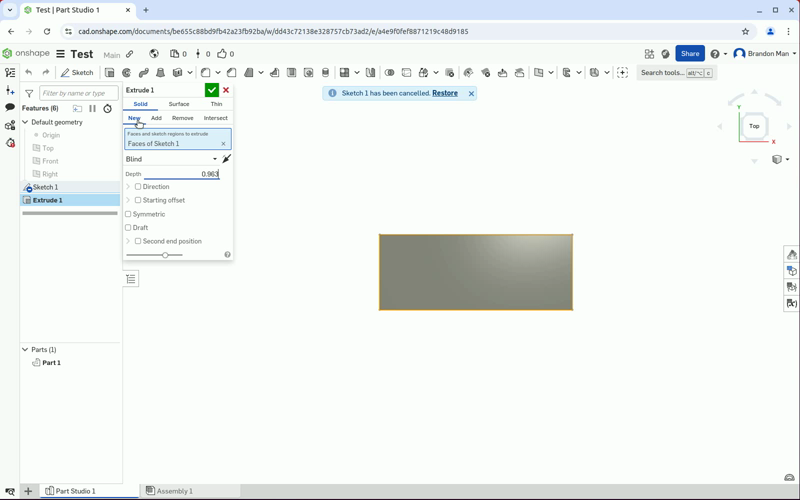
key(enter)
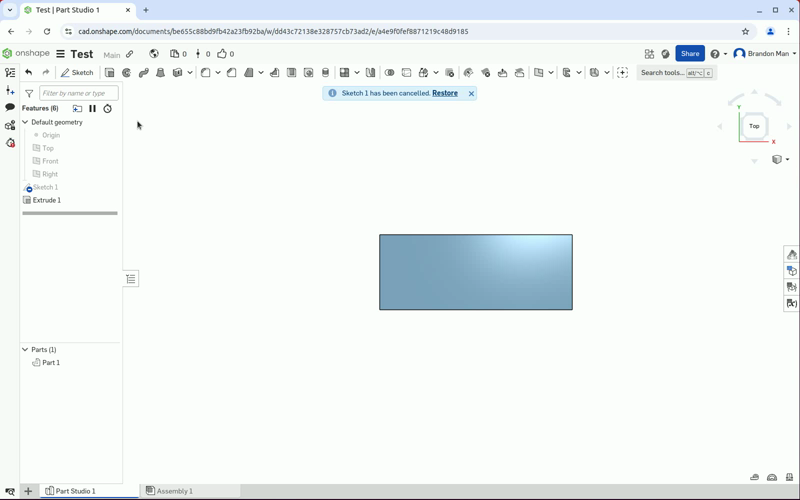
key(shift+h)
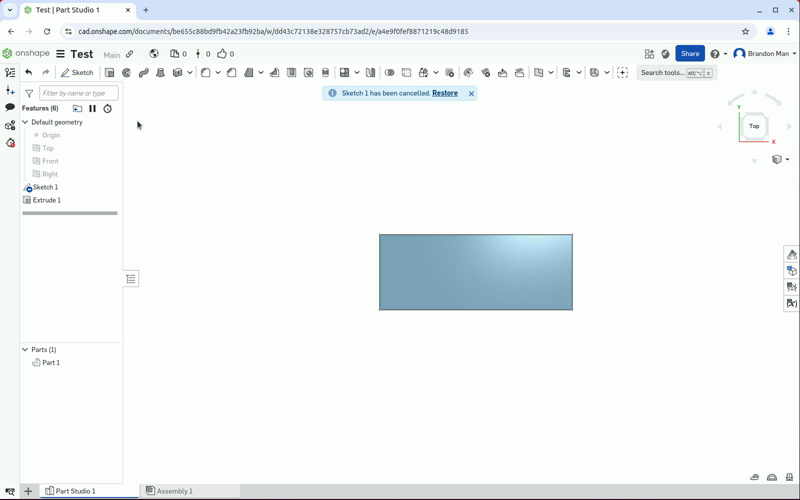
key(shift+h)
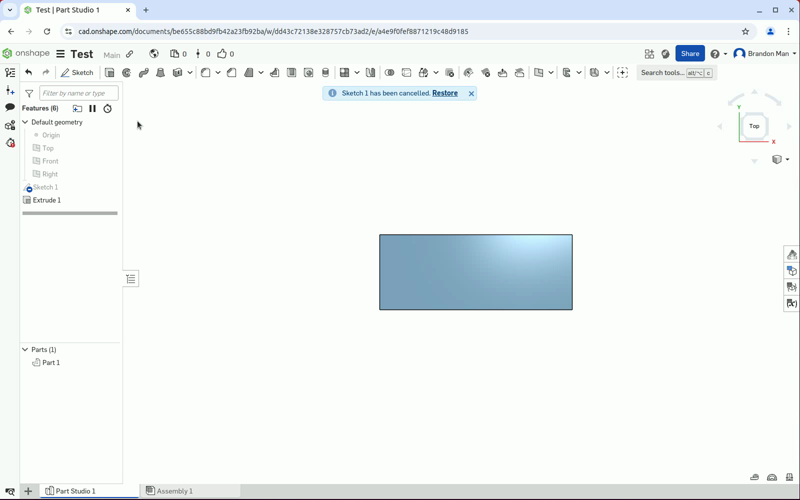
mouse_move(73, 189)
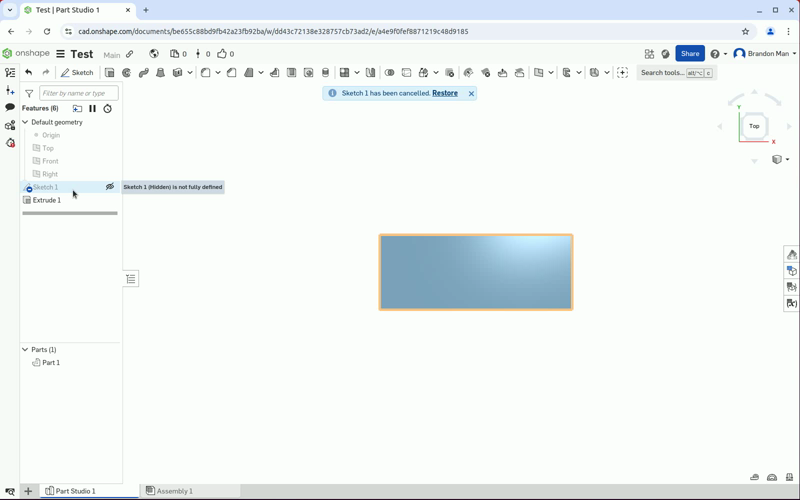
click(73, 189)
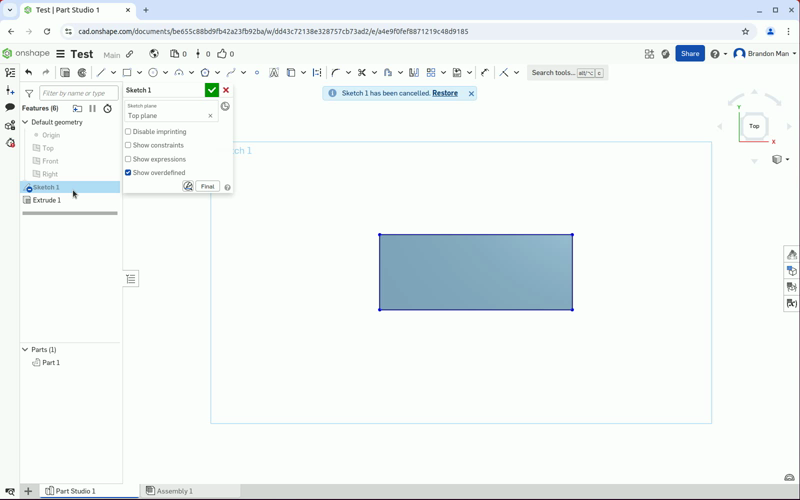
mouse_move(229, 92)
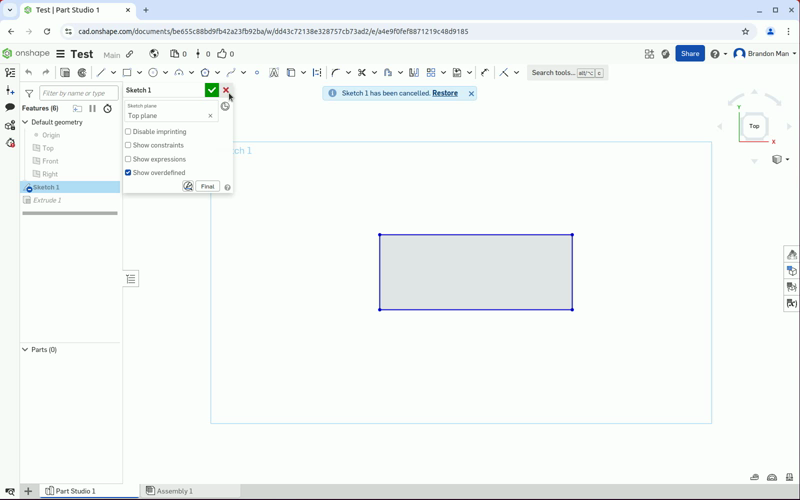
click(229, 92)
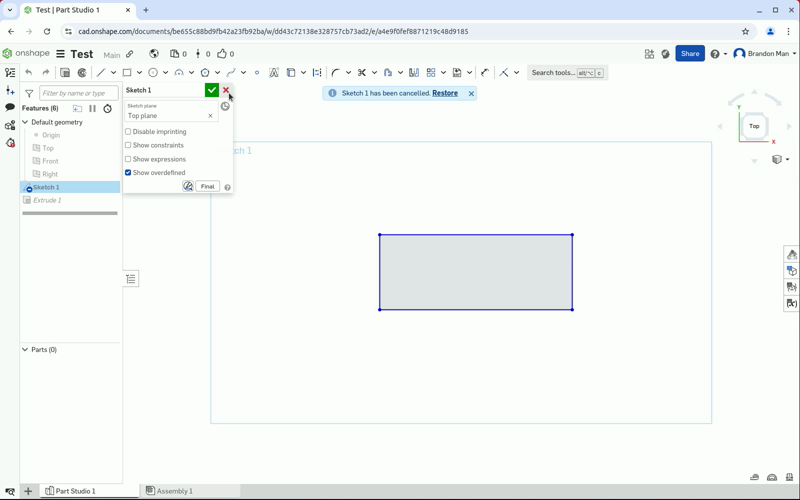
key(shift+s)
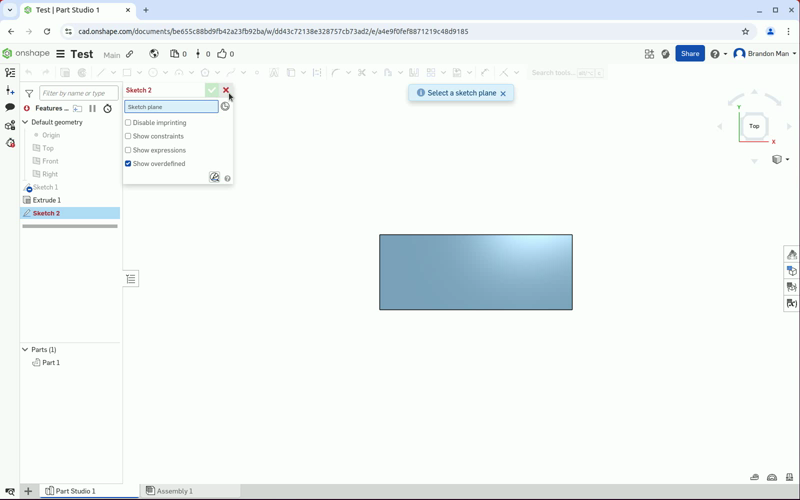
mouse_move(73, 150)
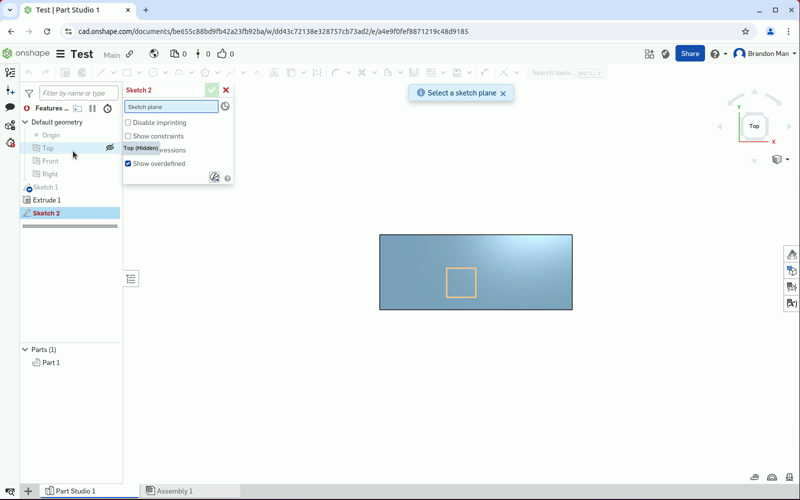
click(73, 150)
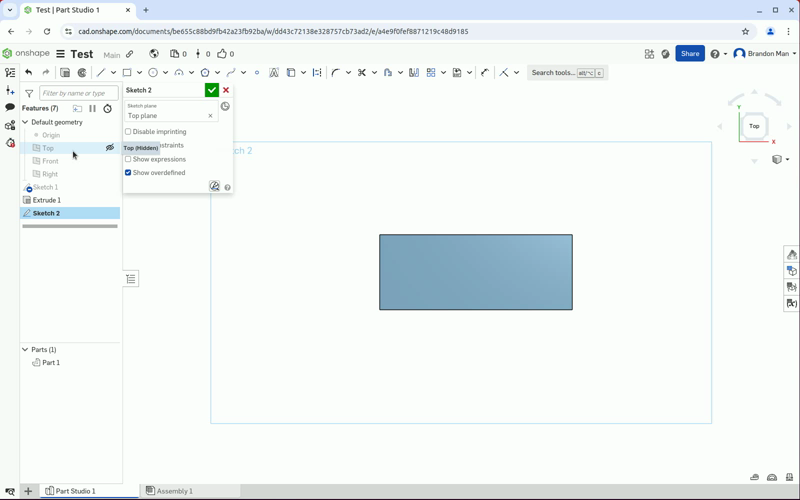
mouse_move(73, 352)
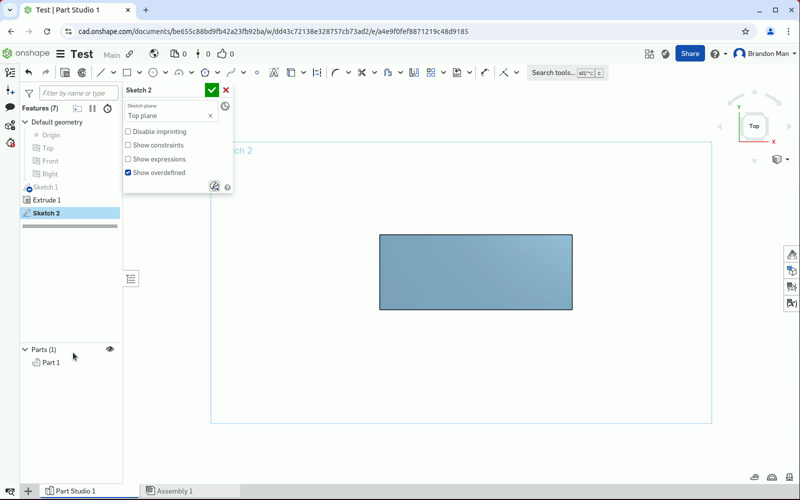
key(y)
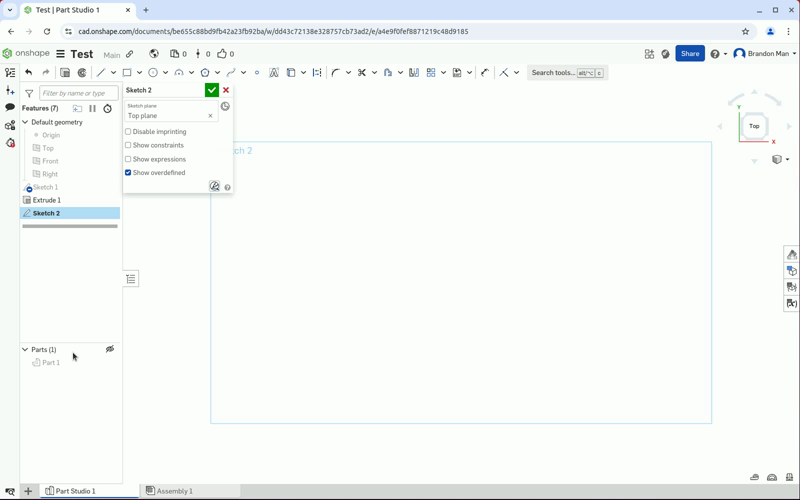
key(l)
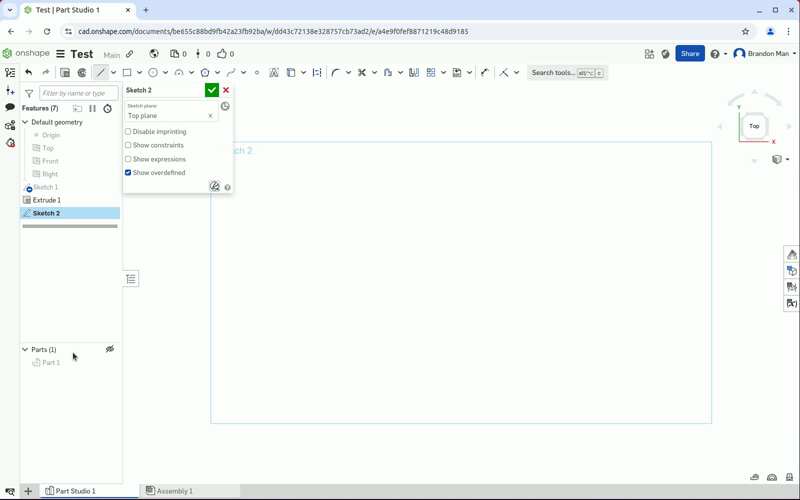
key_down(shift)
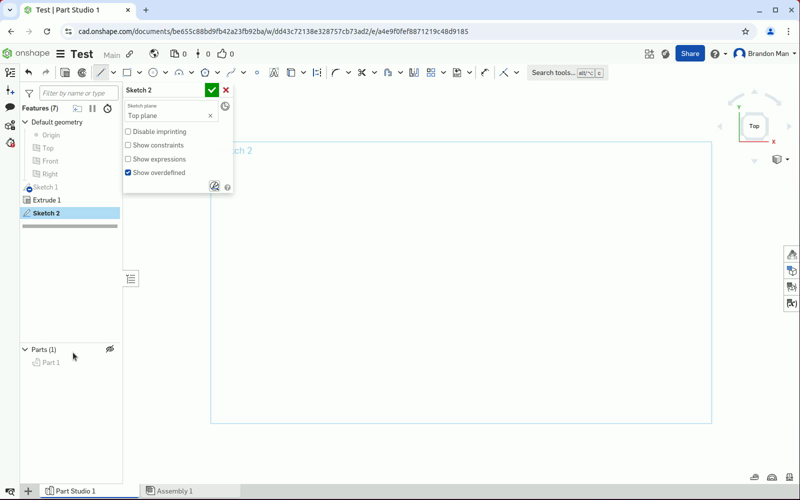
mouse_move(507, 260)
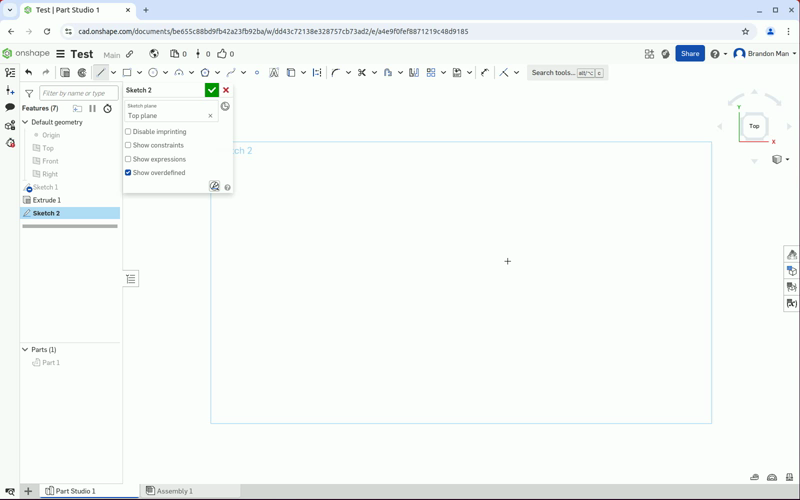
click(507, 260)
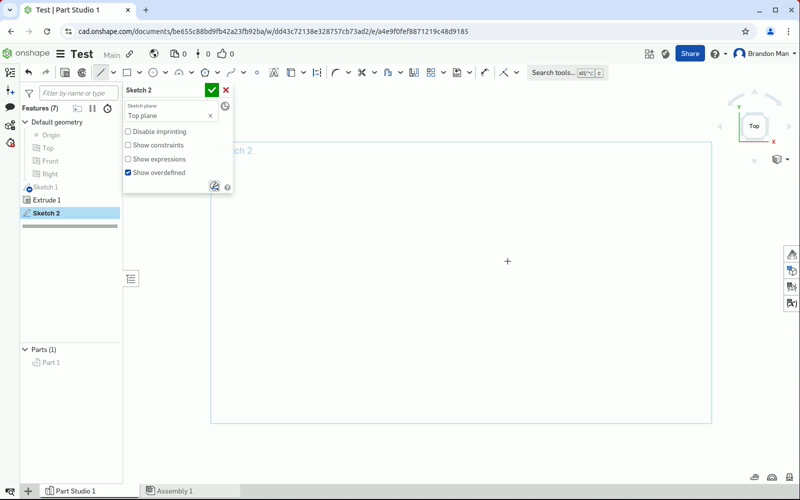
key_up(shift)
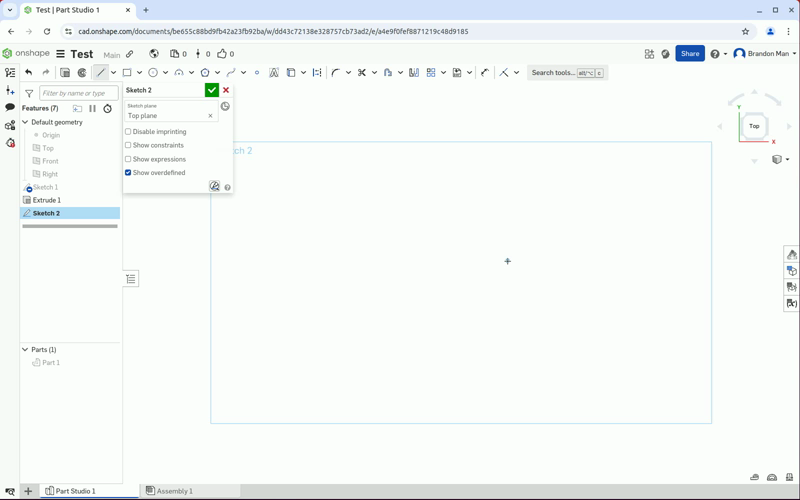
key_down(shift)
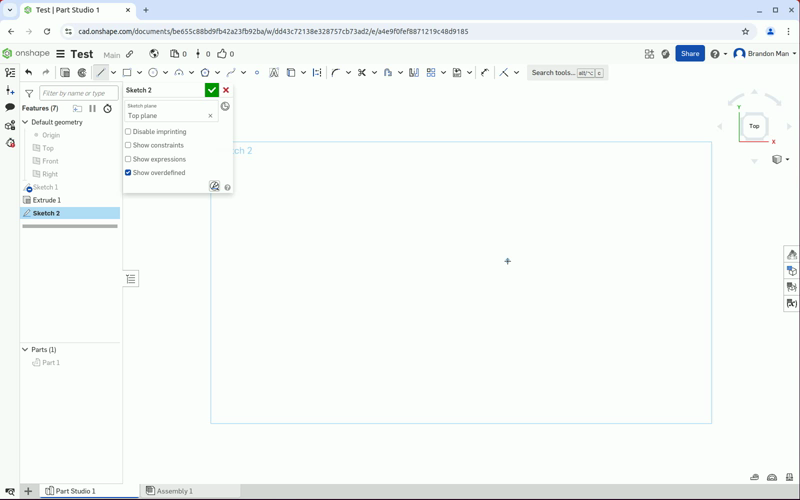
mouse_move(537, 260)
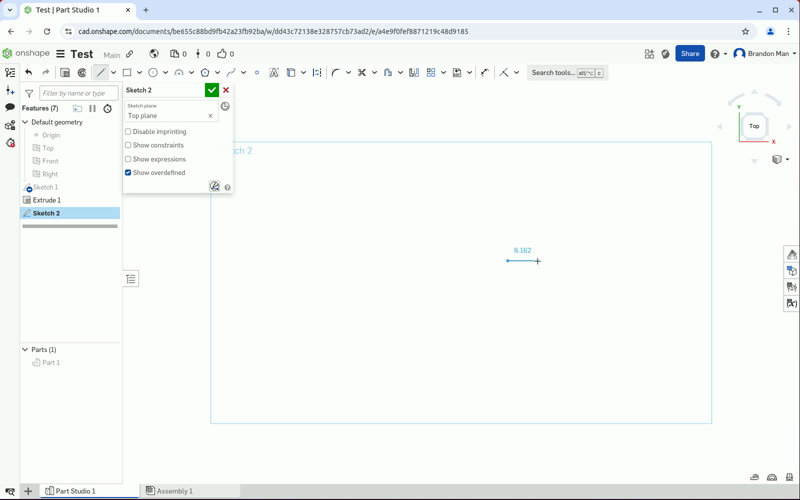
mouse_move(510, 260)
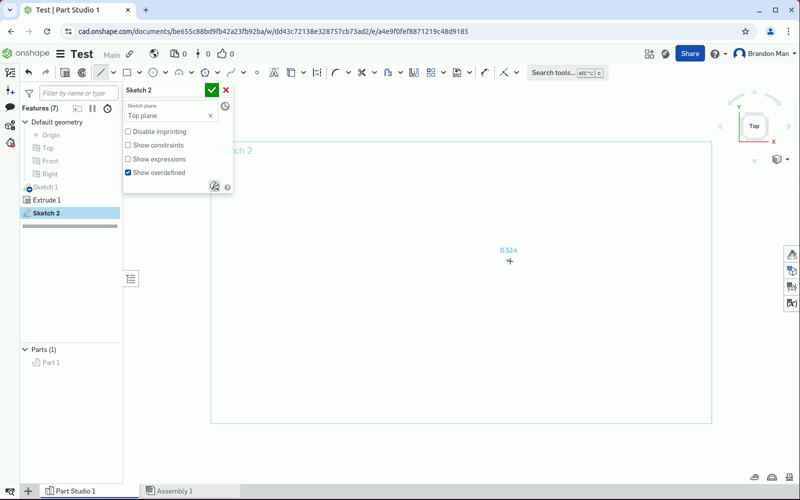
scroll(6)
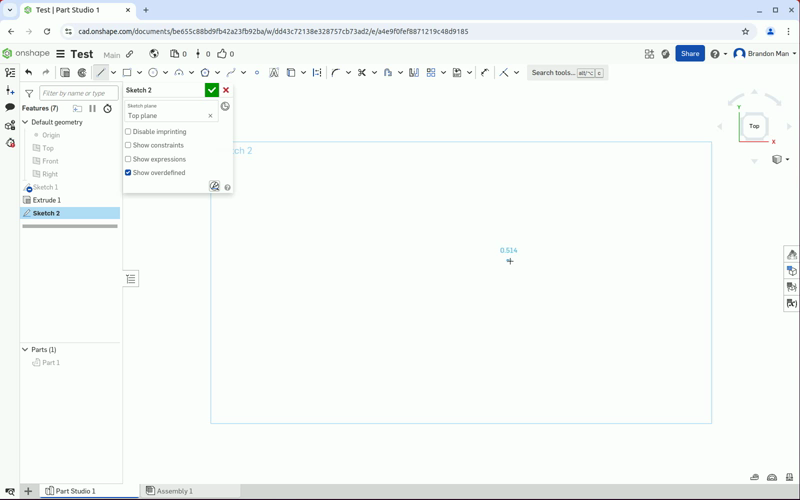
scroll(6)
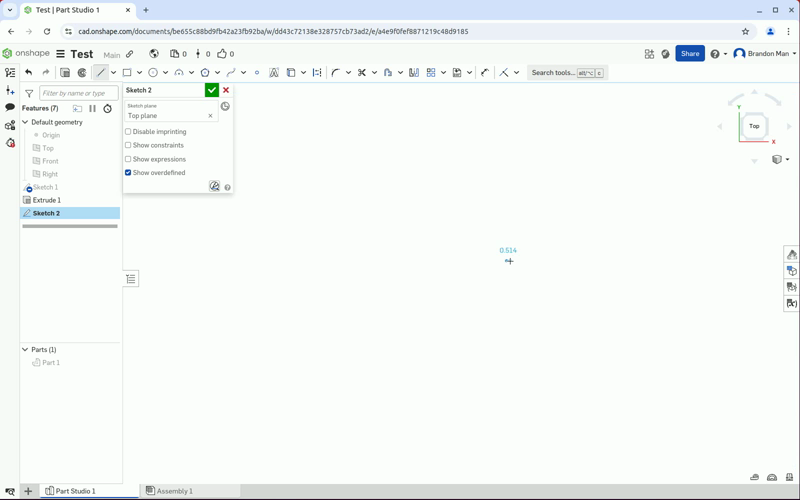
scroll(6)
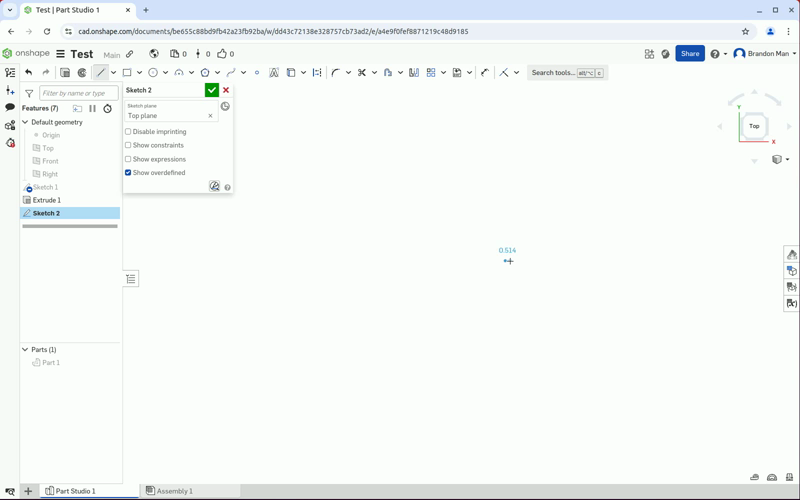
scroll(6)
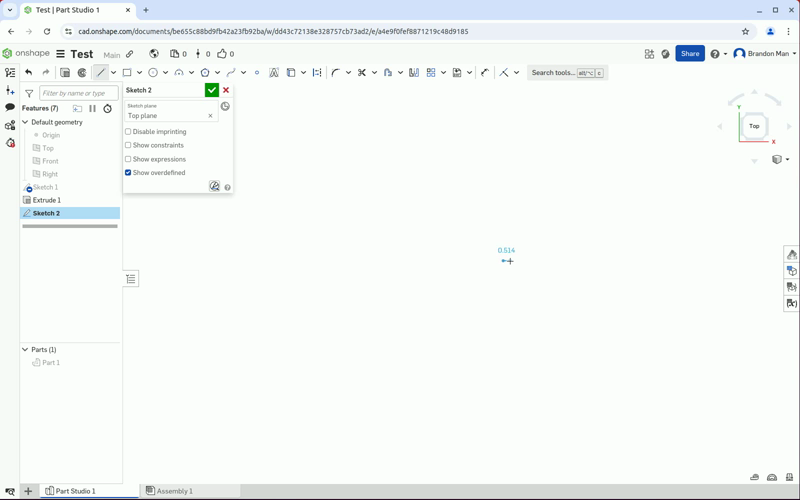
scroll(6)
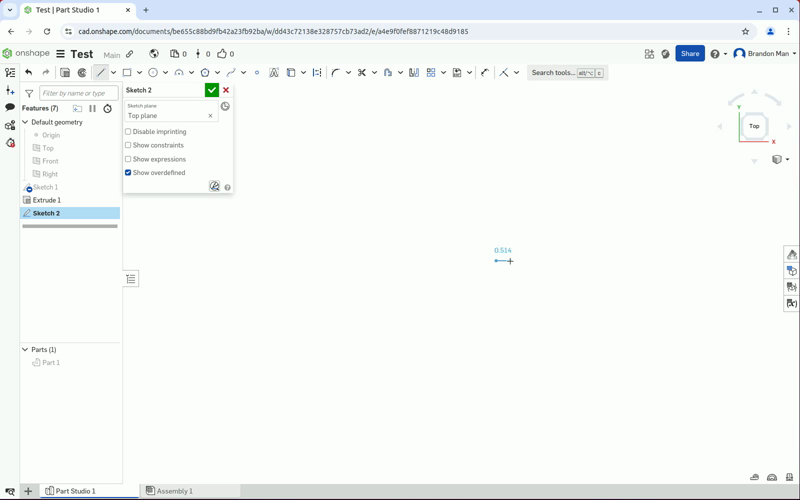
scroll(6)
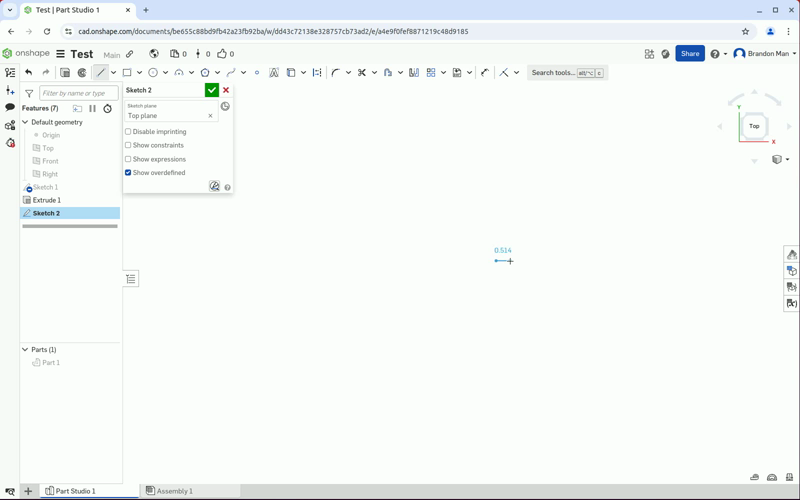
scroll(6)
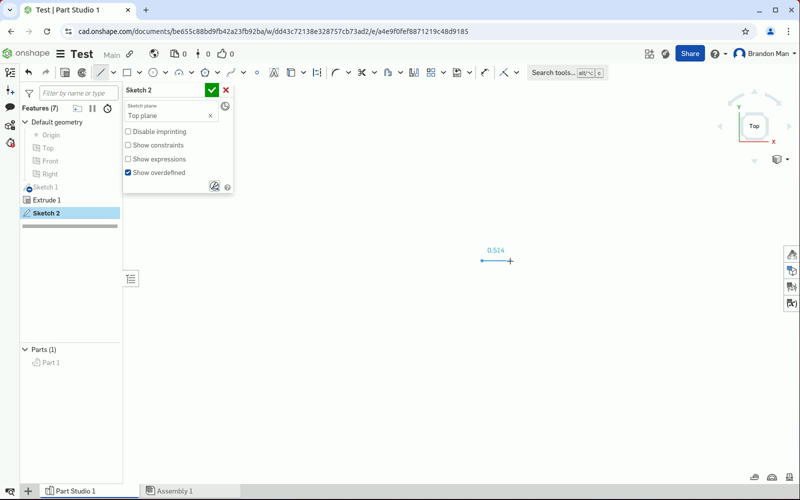
click(510, 260)
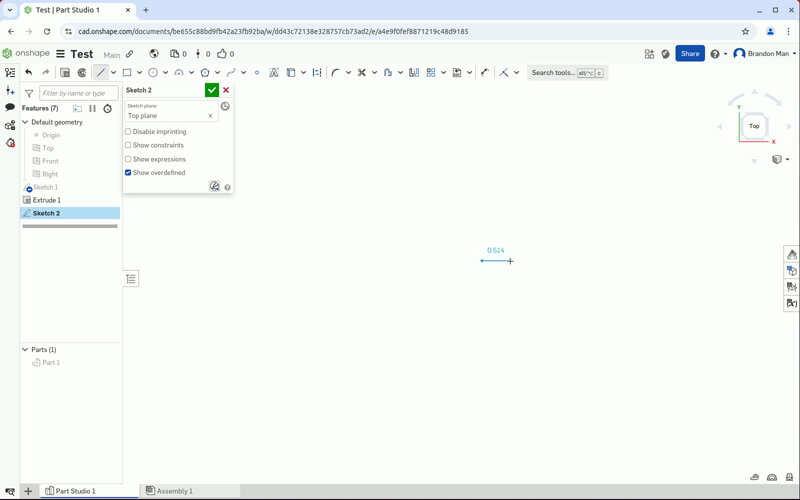
scroll(-6)
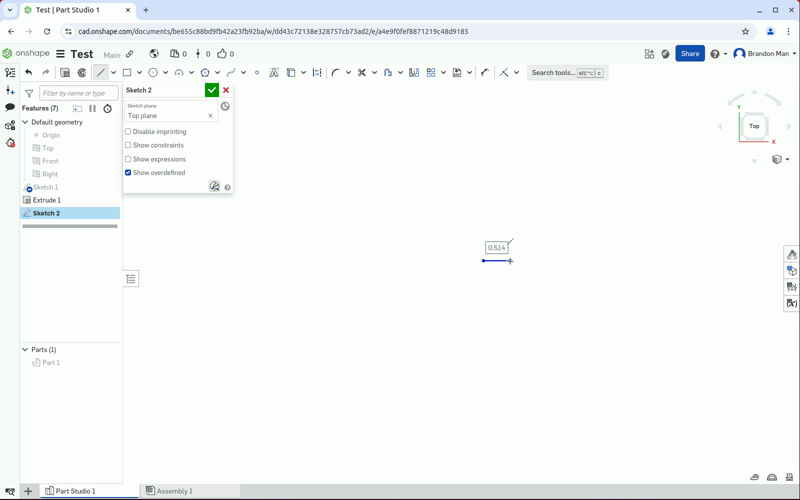
scroll(-6)
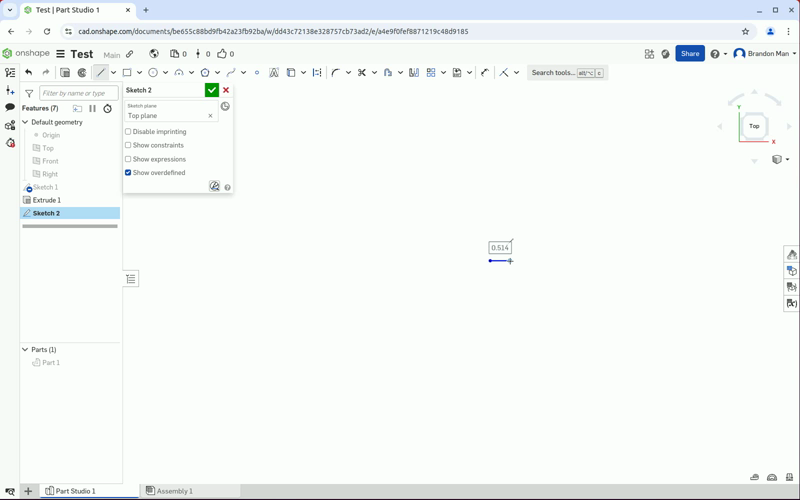
scroll(-6)
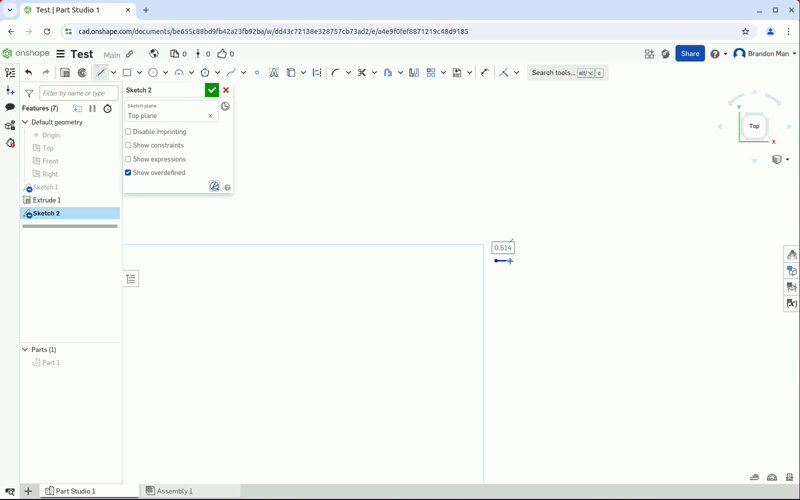
scroll(-6)
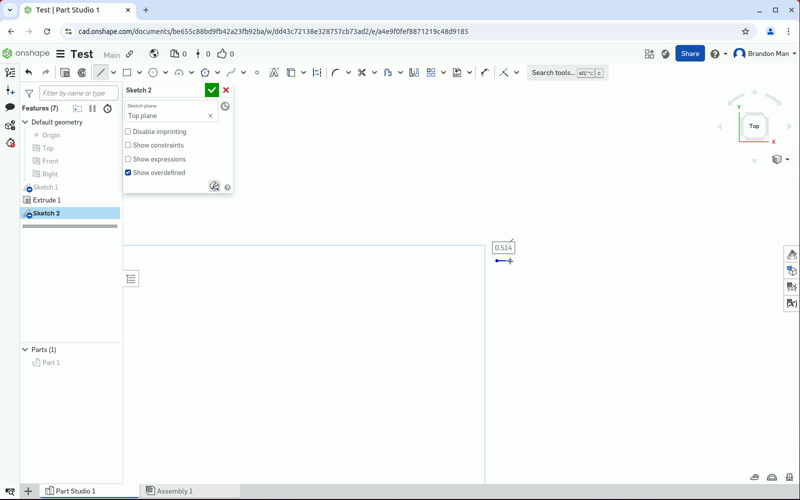
scroll(-6)
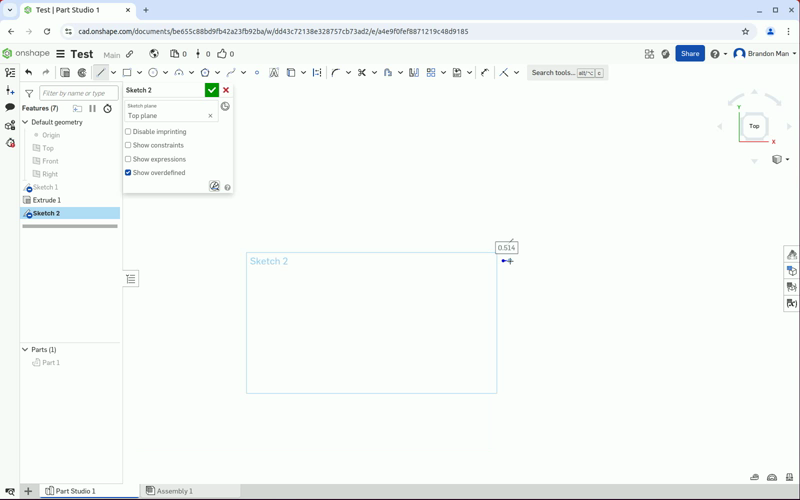
scroll(-6)
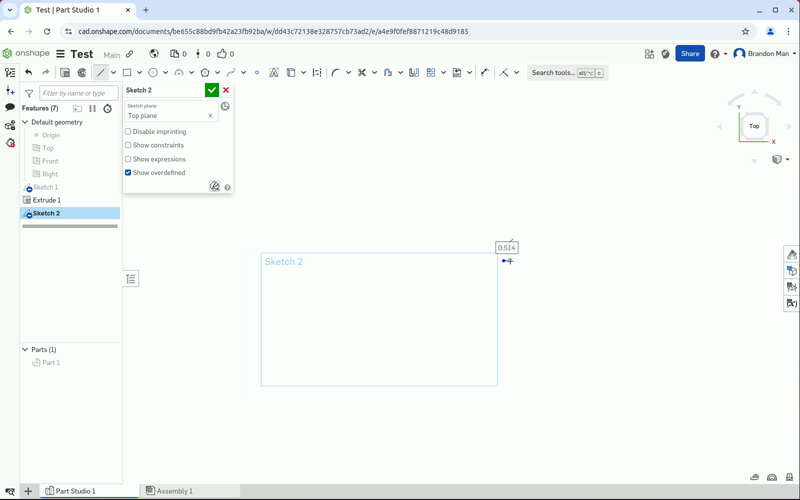
scroll(-6)
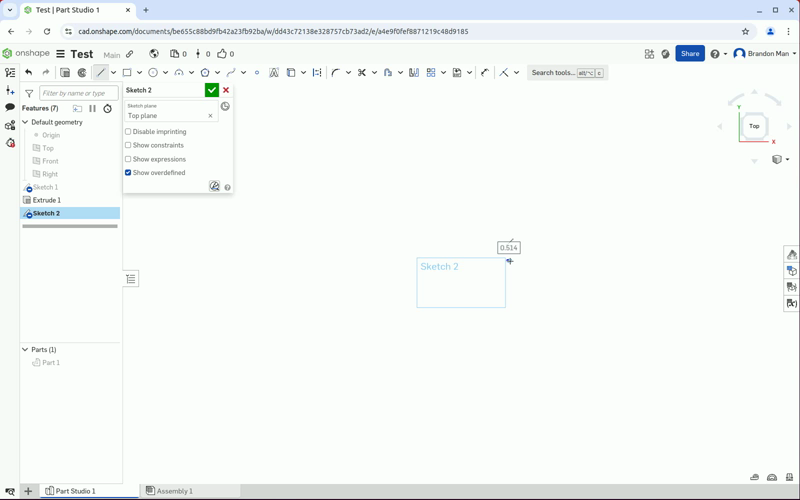
key_up(shift)
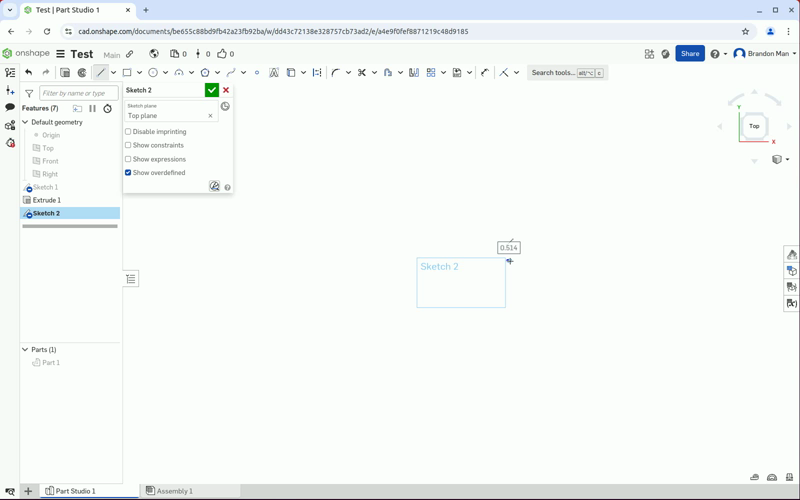
key_down(shift)
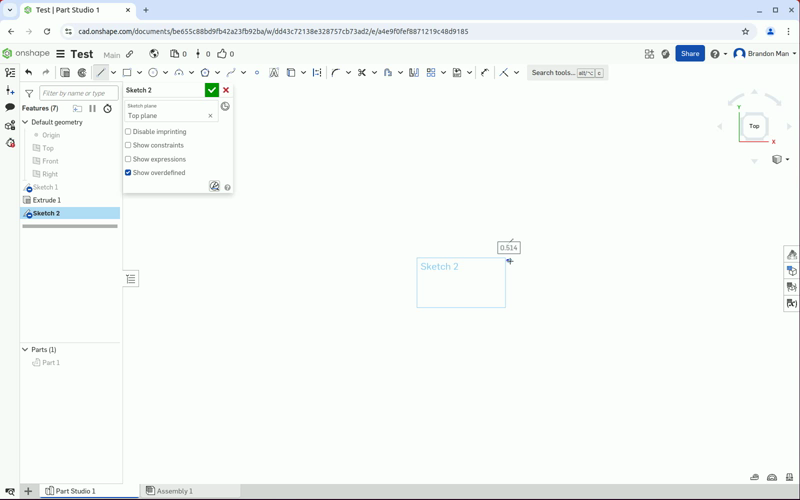
mouse_move(540, 260)
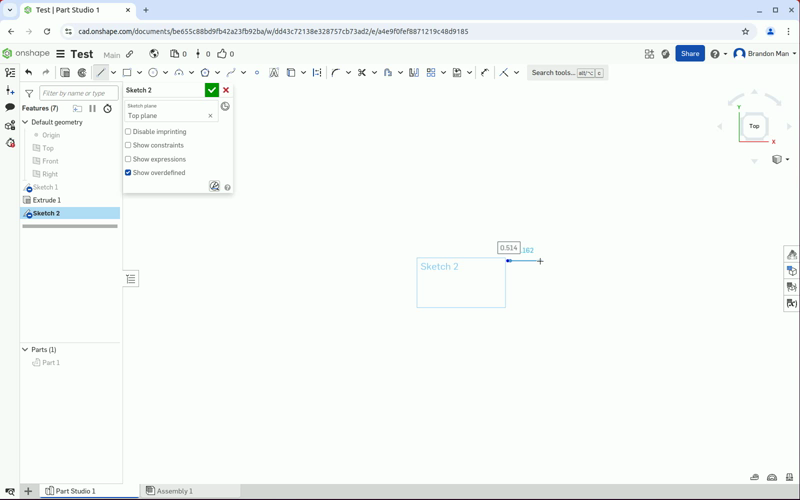
mouse_move(510, 235)
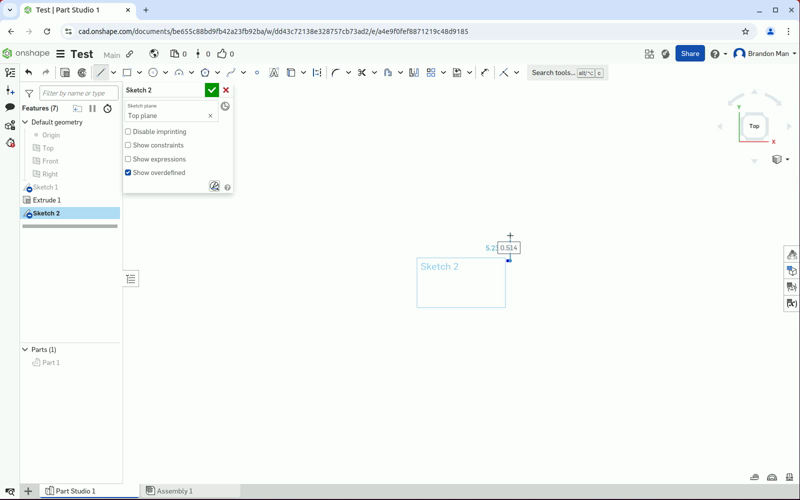
click(510, 235)
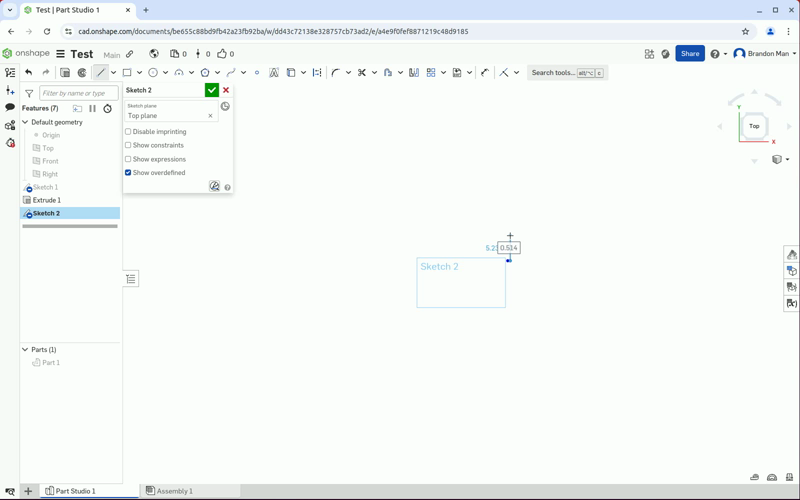
key_up(shift)
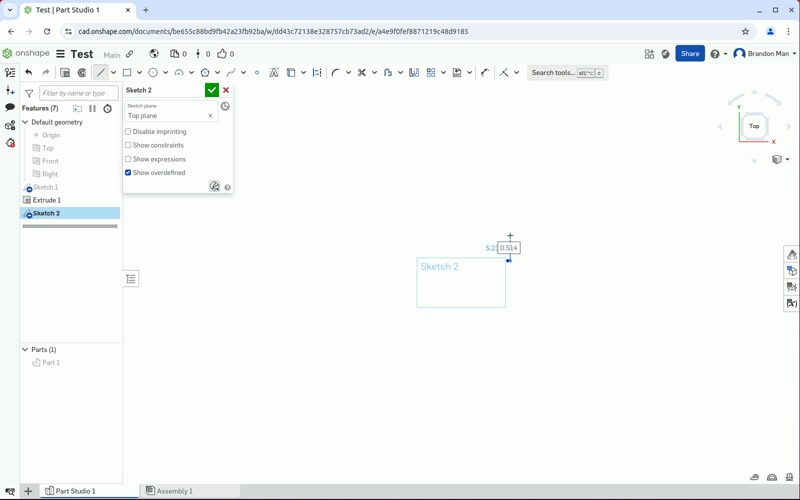
key_down(shift)
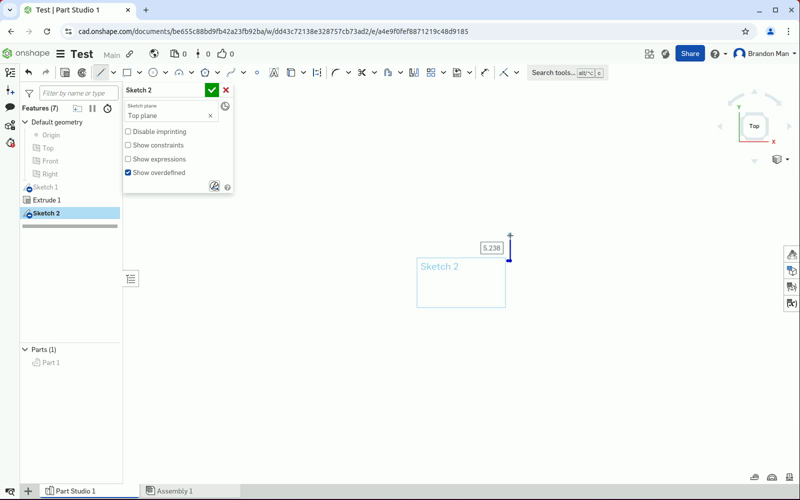
mouse_move(540, 235)
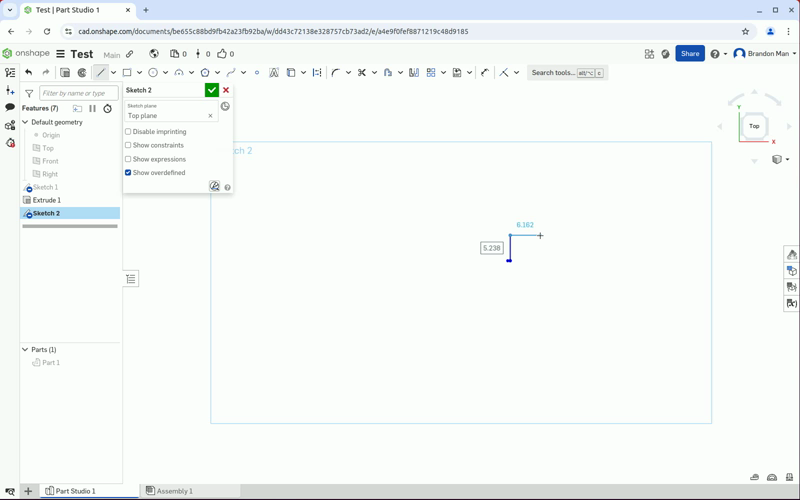
mouse_move(507, 235)
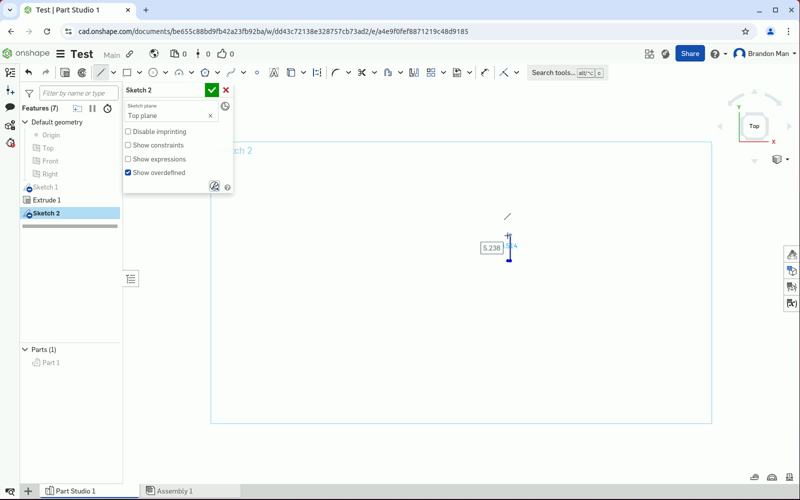
scroll(6)
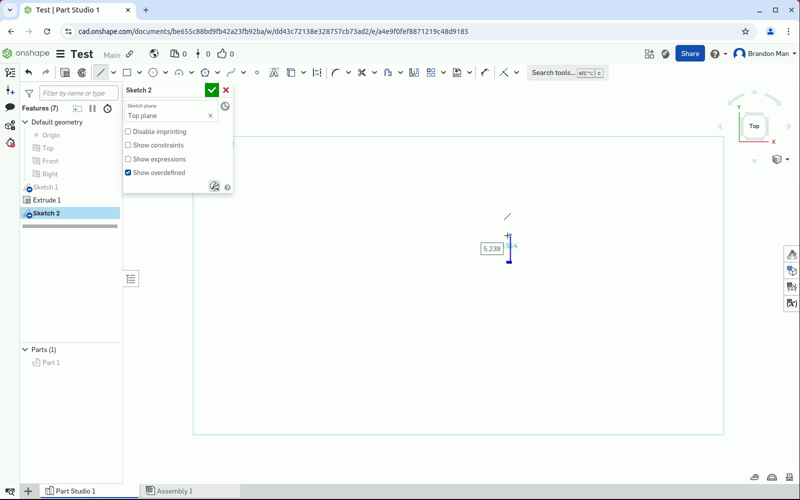
scroll(6)
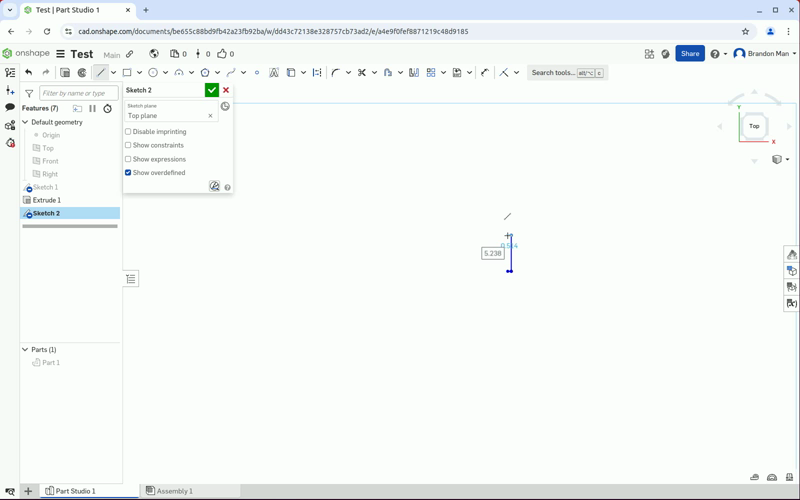
scroll(6)
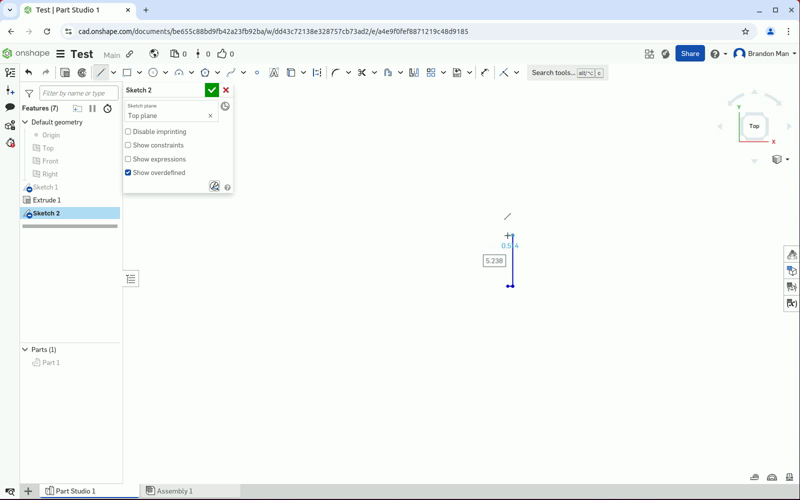
scroll(6)
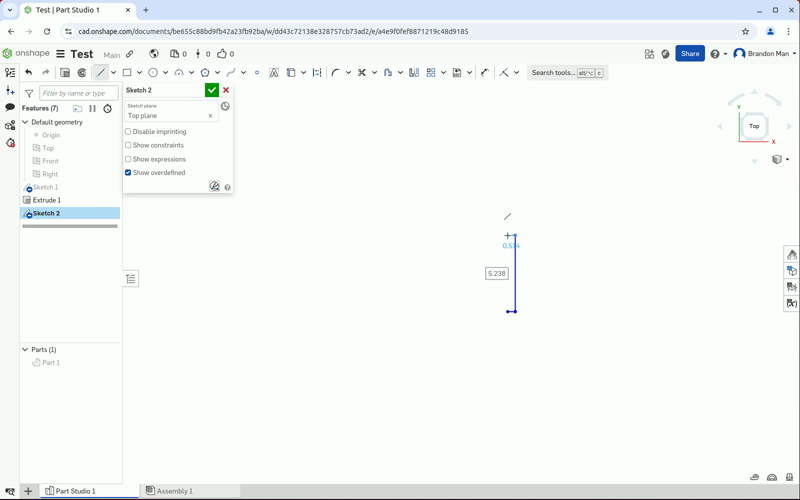
scroll(6)
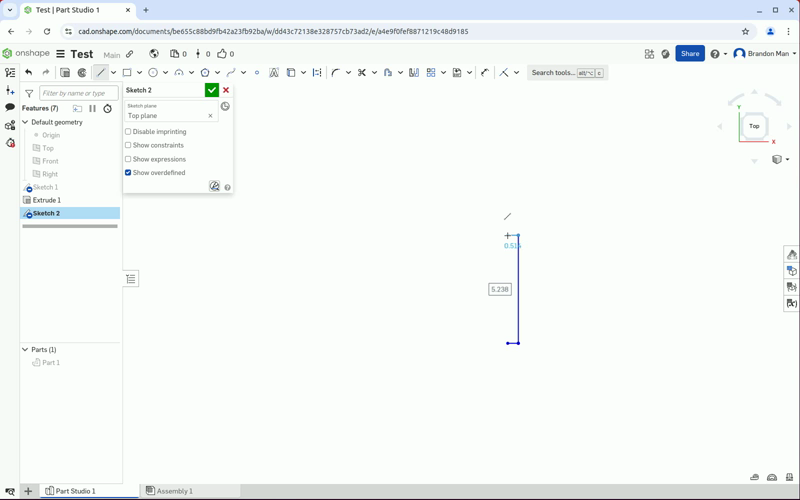
scroll(6)
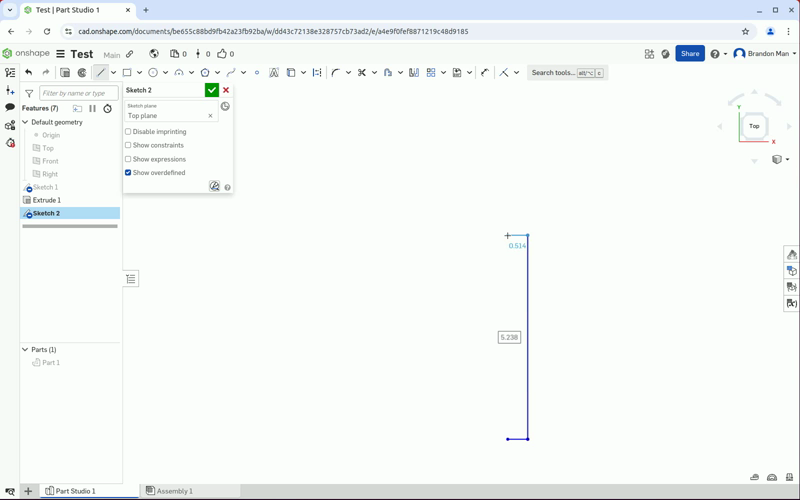
scroll(6)
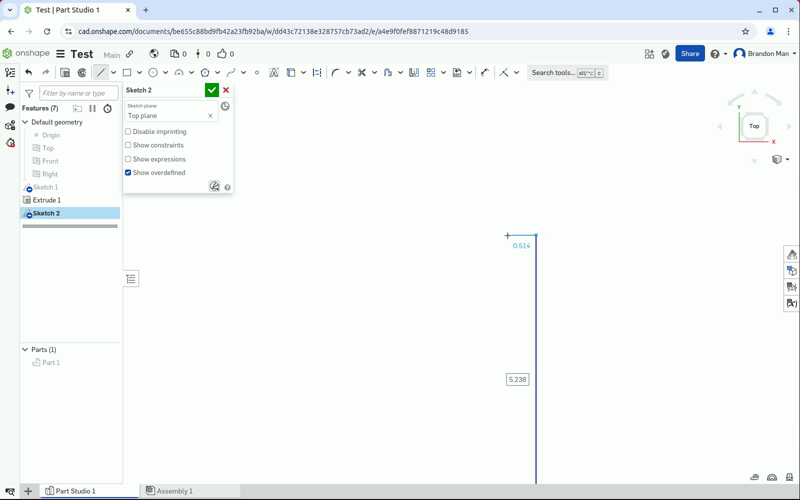
click(507, 235)
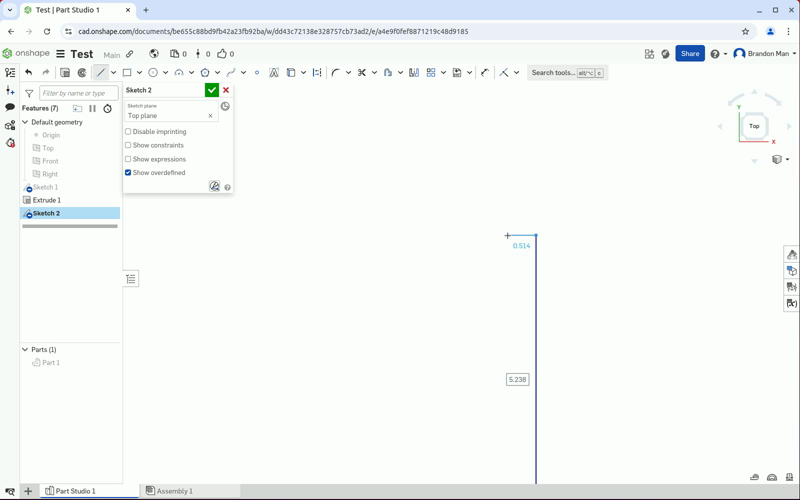
scroll(-6)
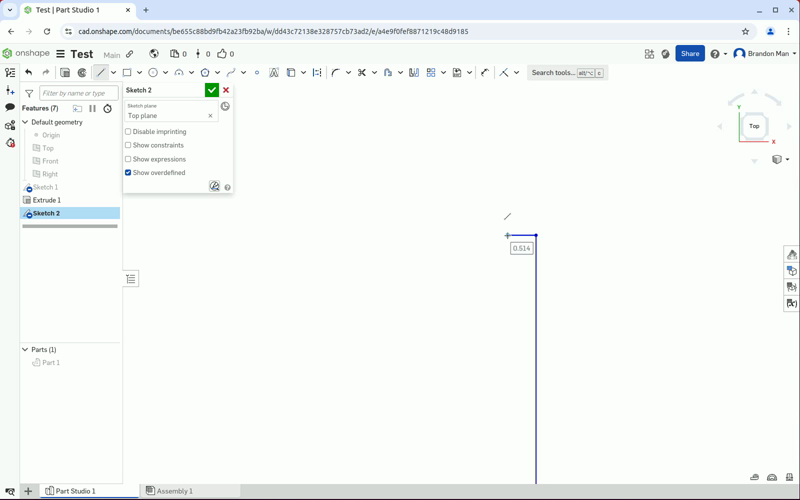
scroll(-6)
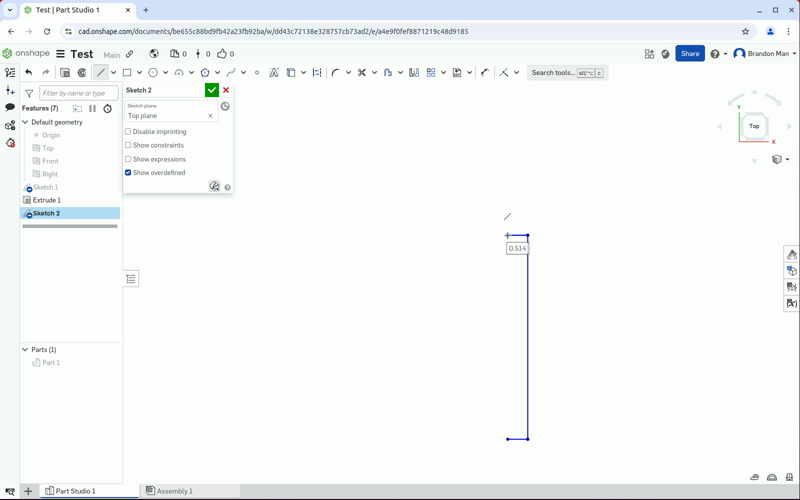
scroll(-6)
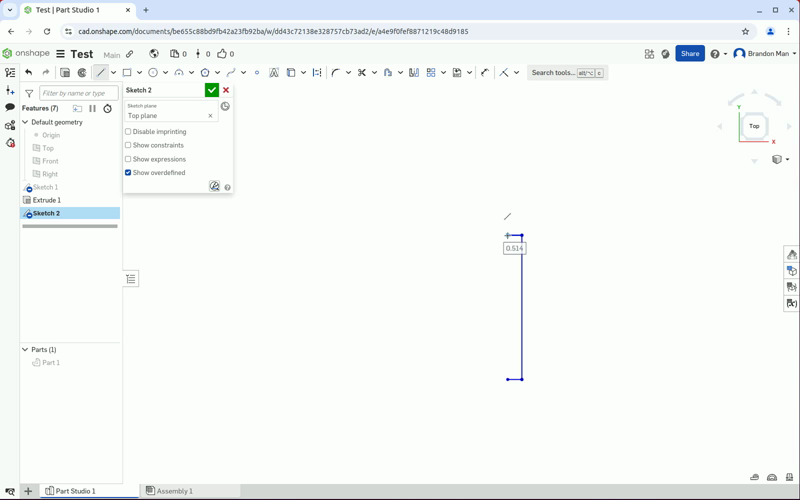
scroll(-6)
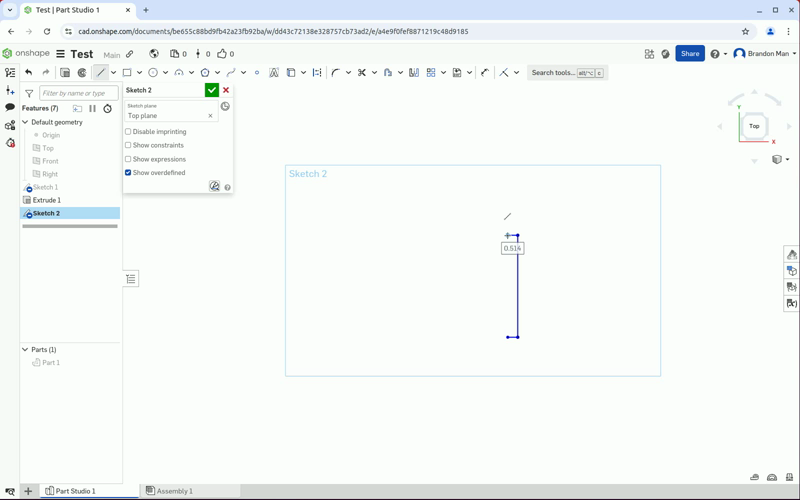
scroll(-6)
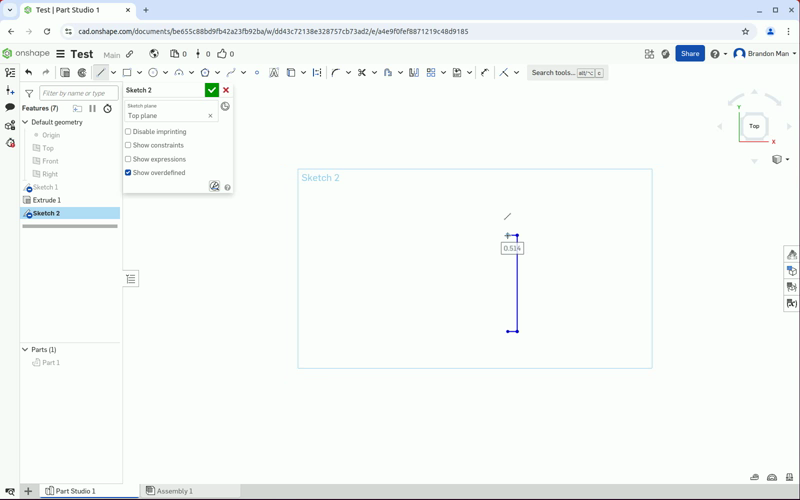
scroll(-6)
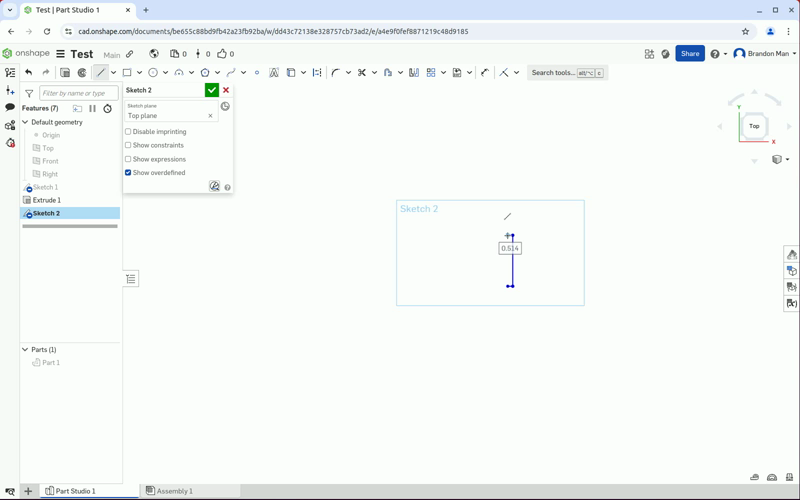
scroll(-6)
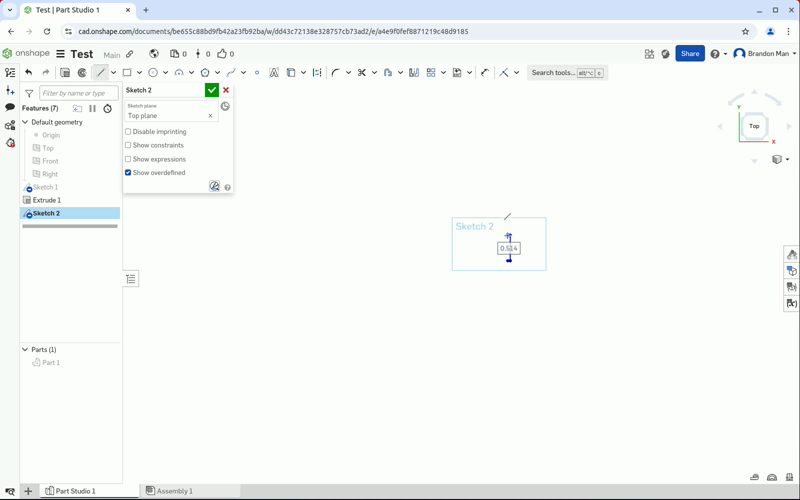
key_up(shift)
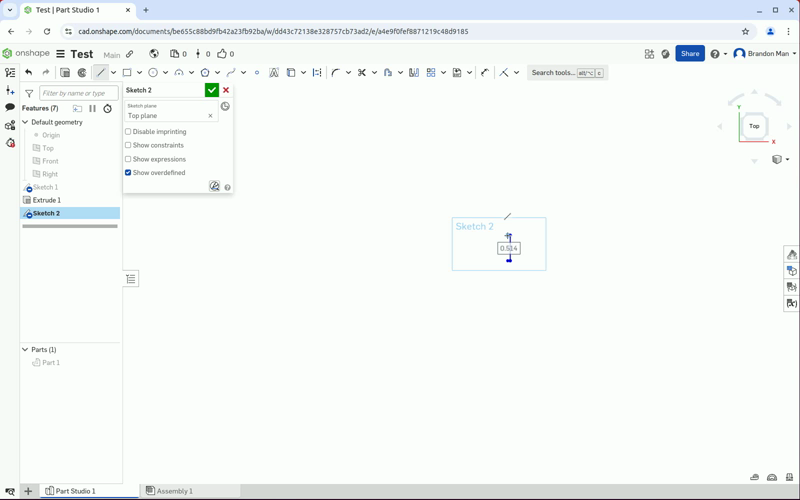
mouse_move(537, 235)
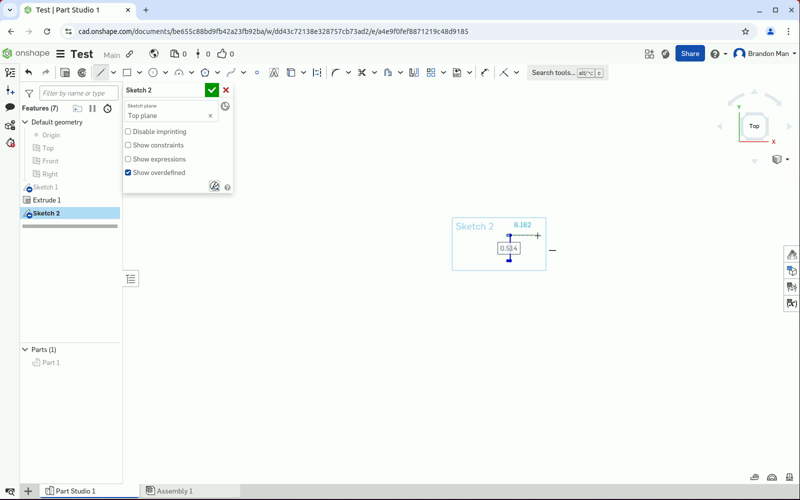
key_down(shift)
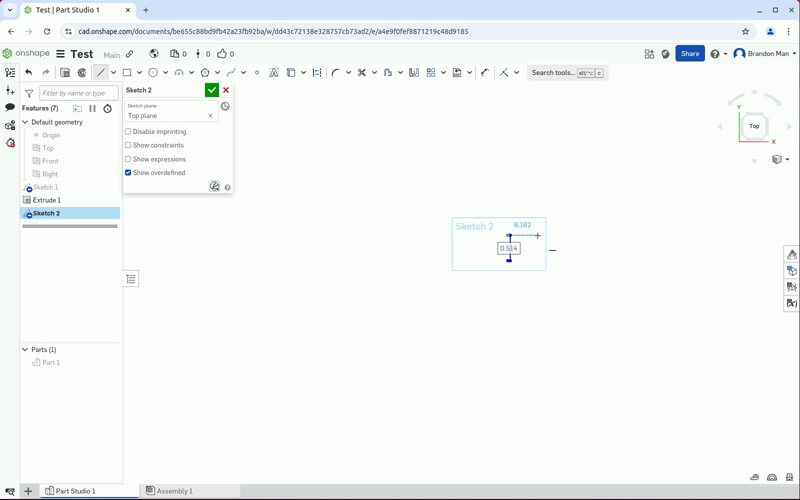
mouse_move(507, 260)
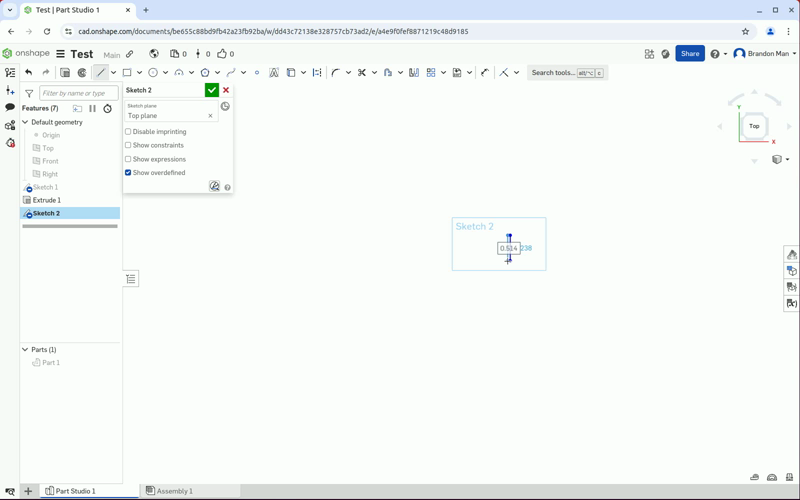
scroll(6)
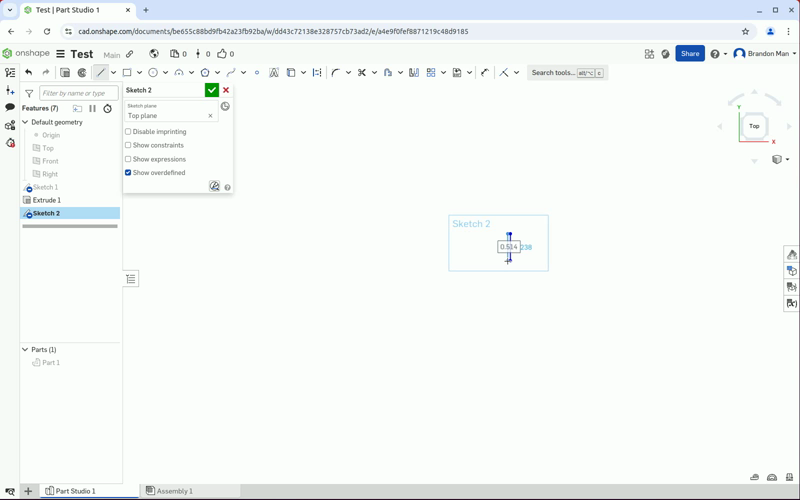
scroll(6)
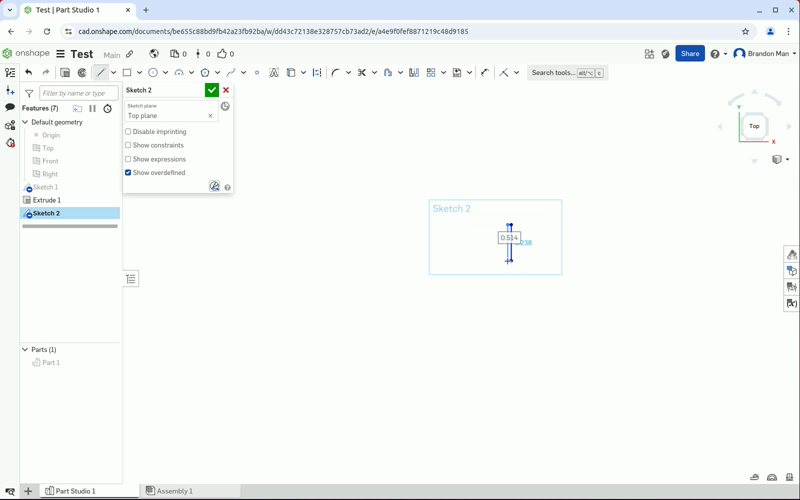
scroll(6)
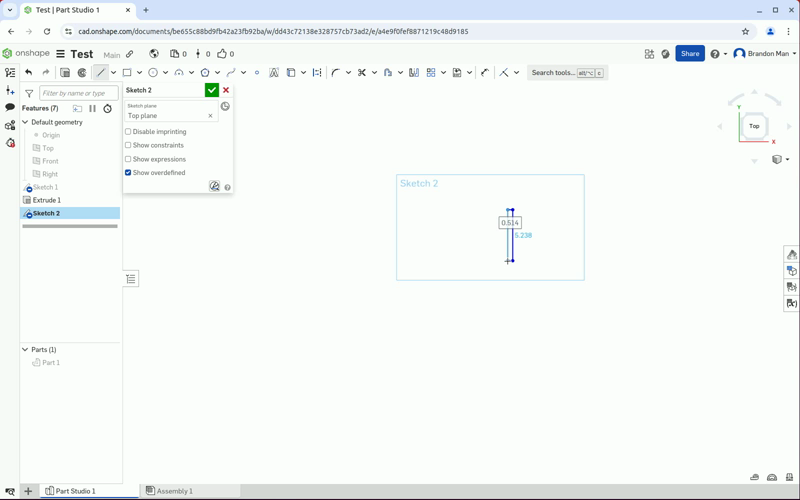
scroll(6)
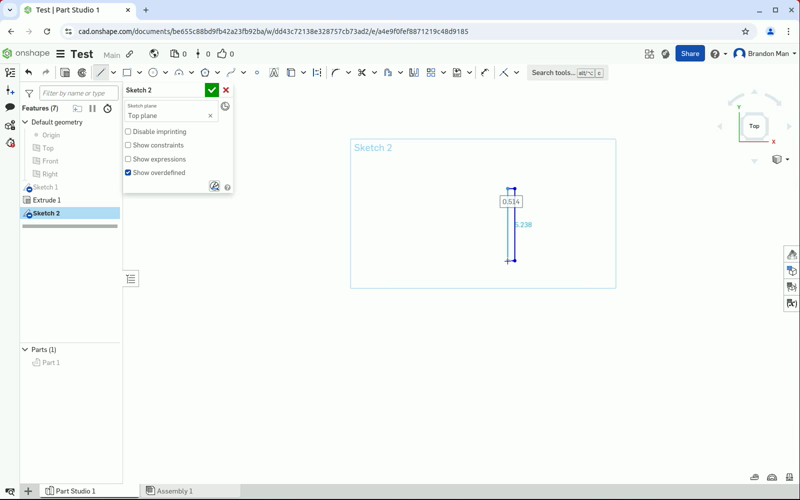
scroll(6)
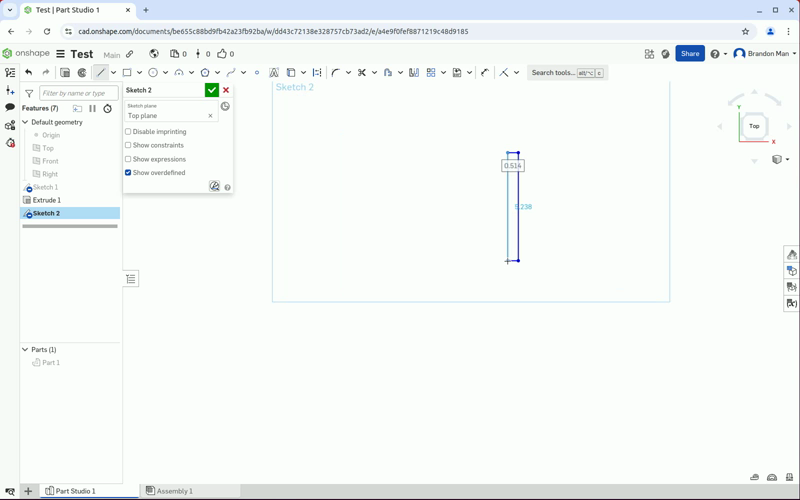
scroll(6)
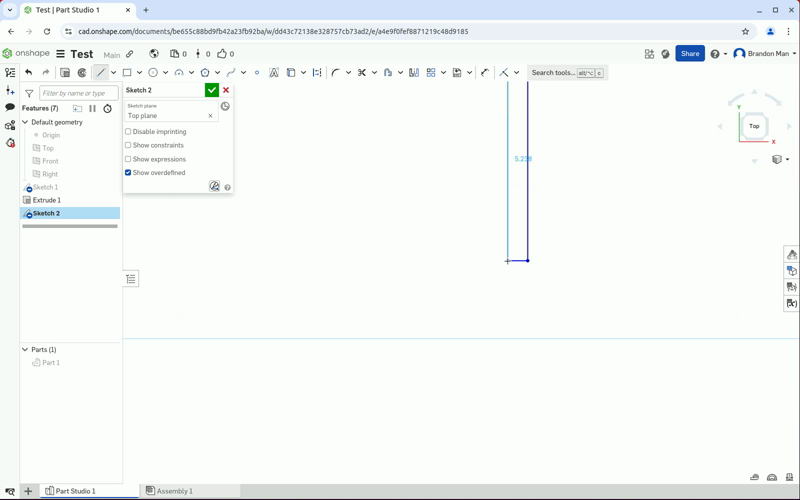
scroll(6)
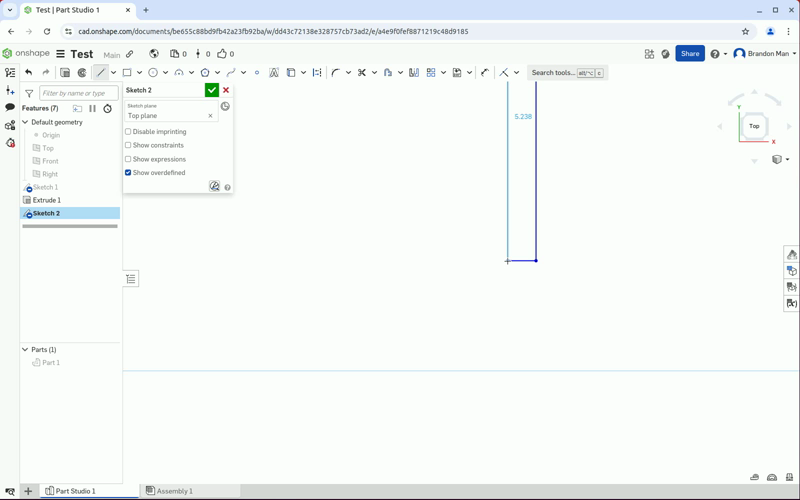
key_up(shift)
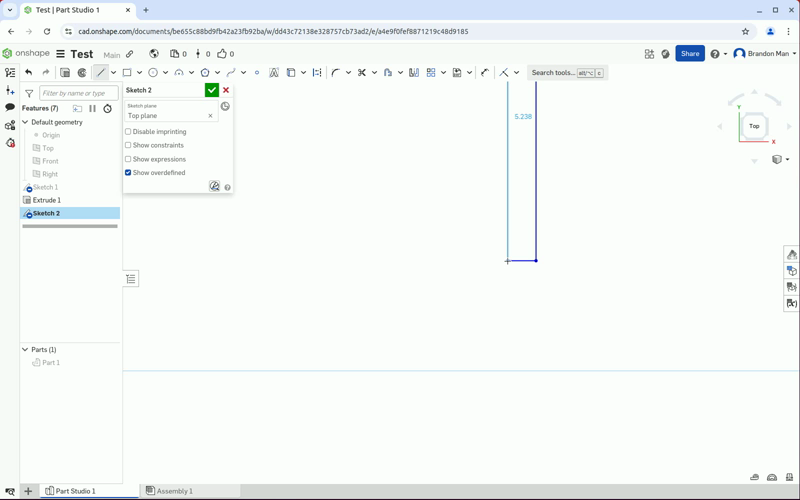
click(507, 260)
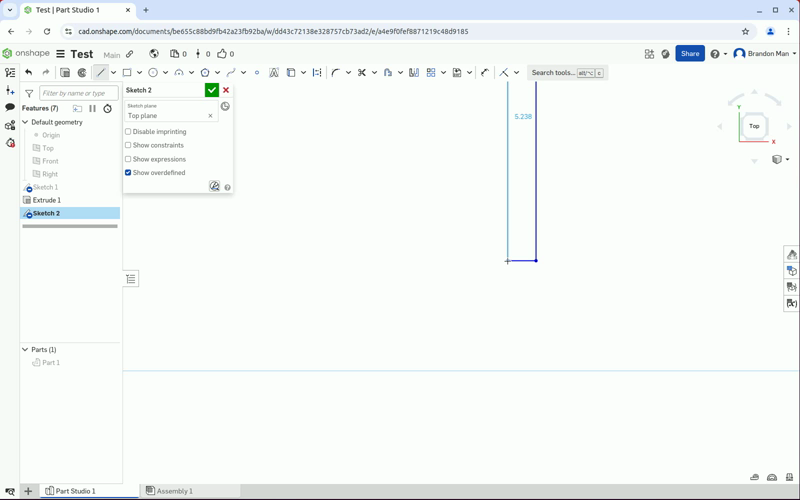
scroll(-6)
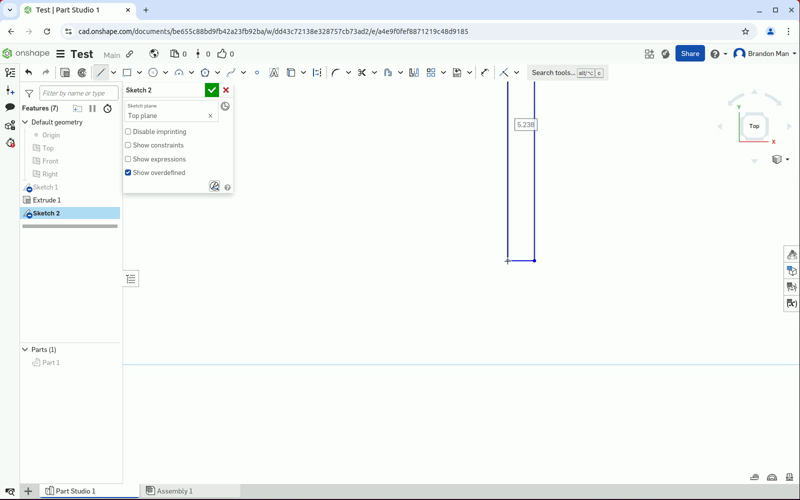
scroll(-6)
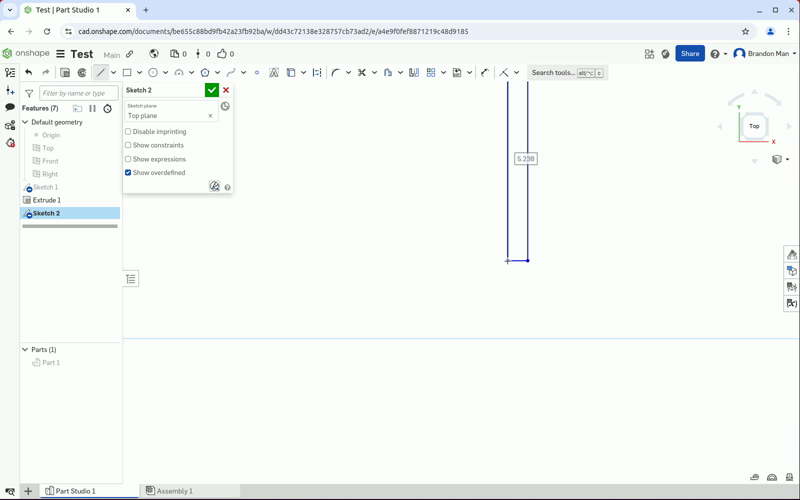
scroll(-6)
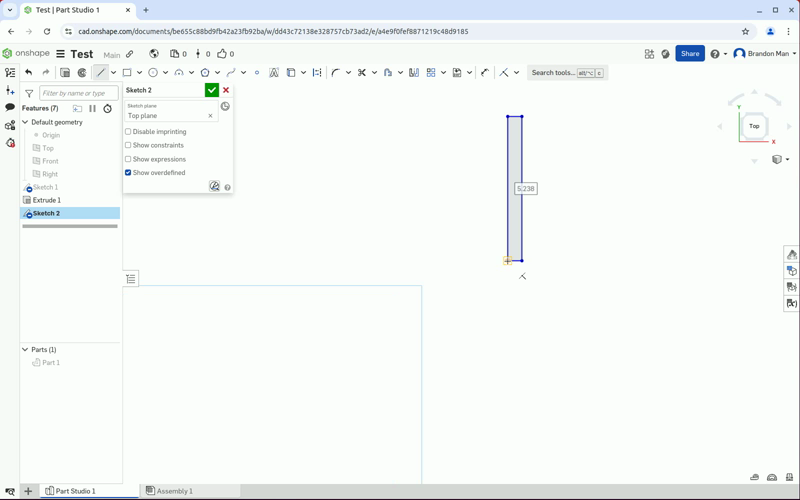
scroll(-6)
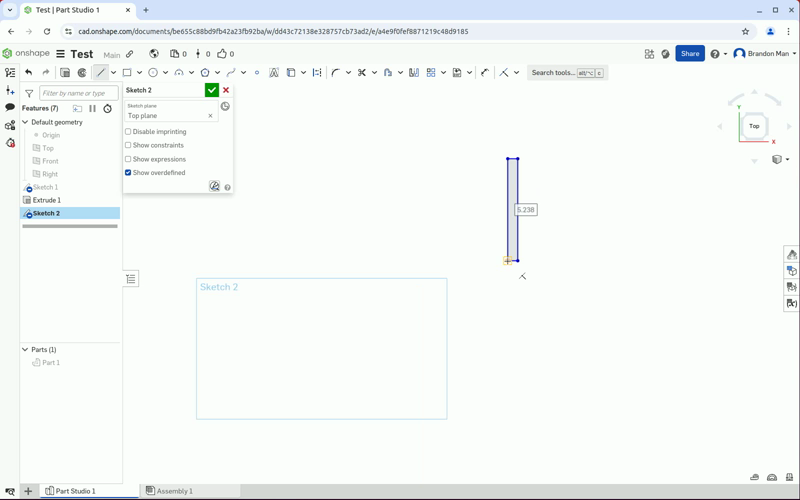
scroll(-6)
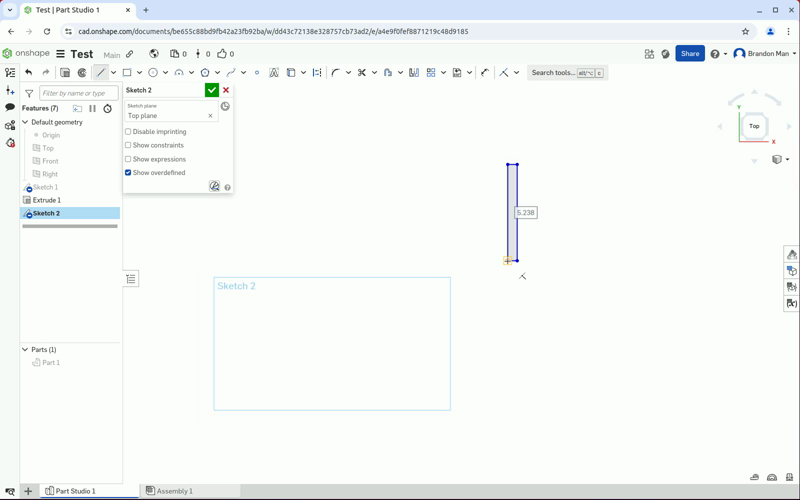
scroll(-6)
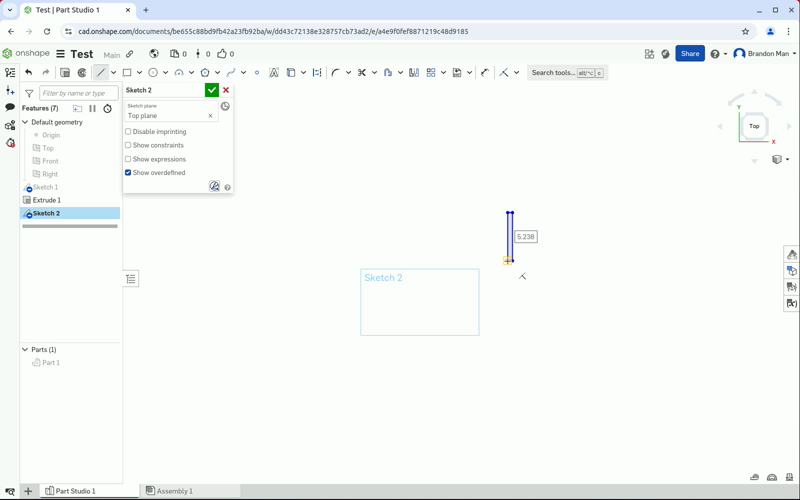
scroll(-6)
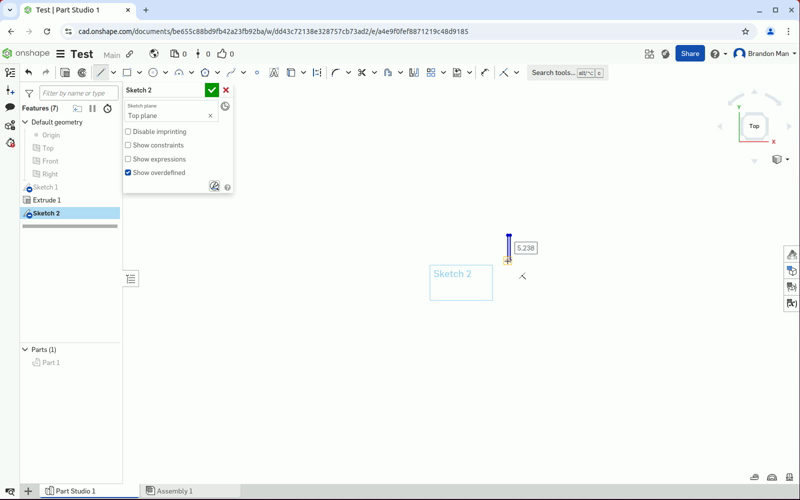
key(esc)
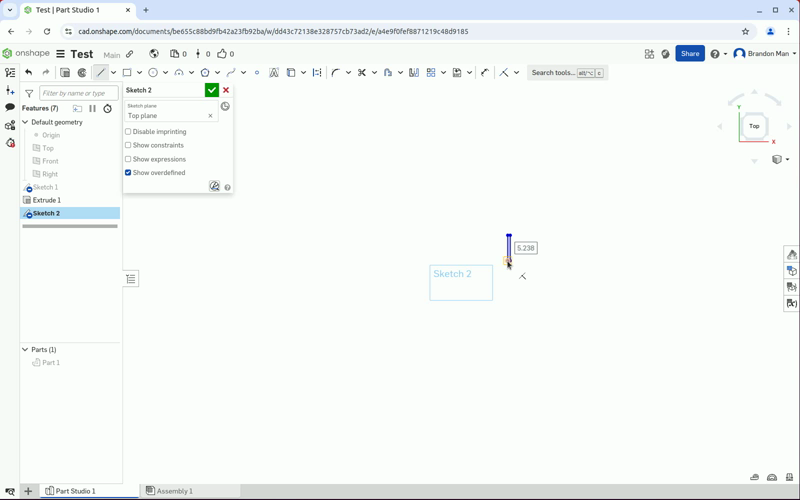
mouse_move(509, 236)
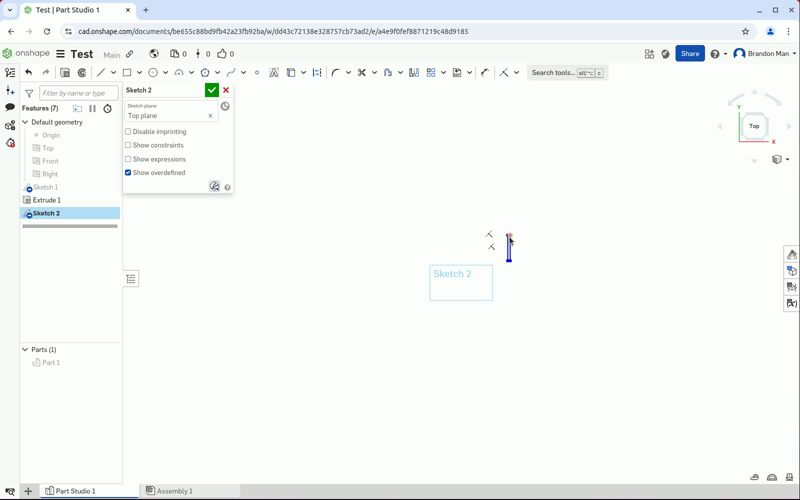
scroll(6)
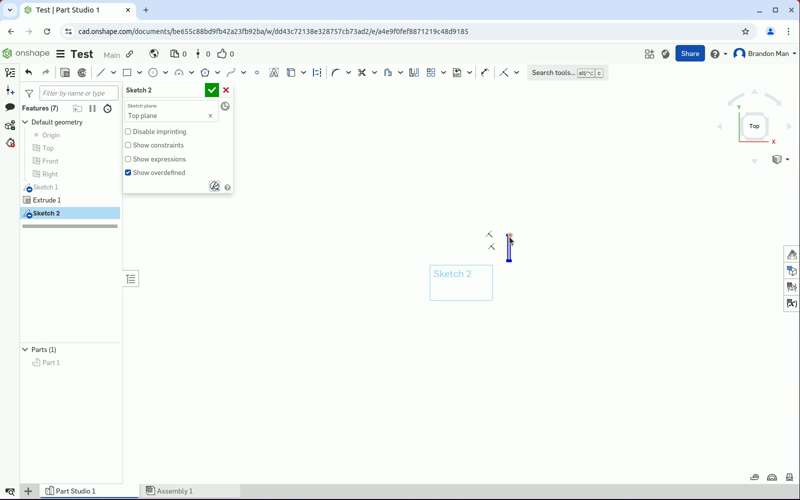
scroll(6)
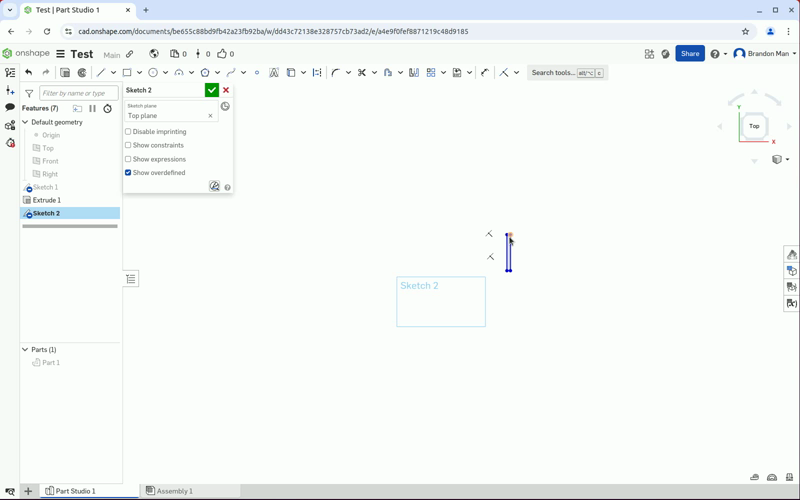
scroll(6)
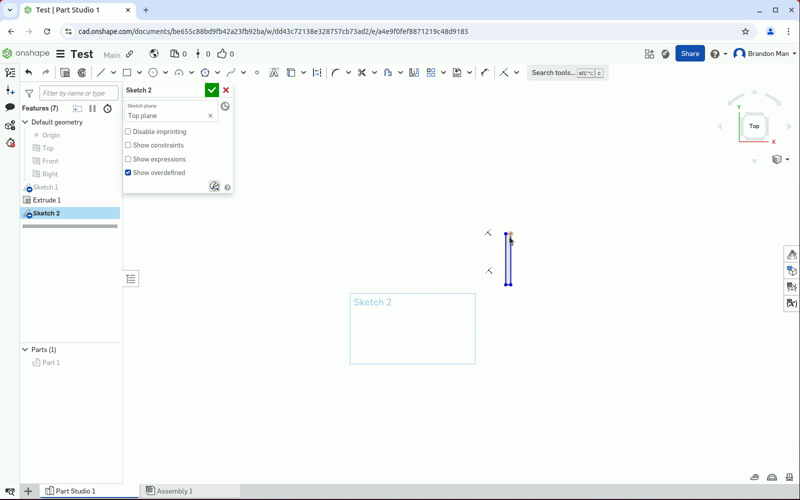
scroll(6)
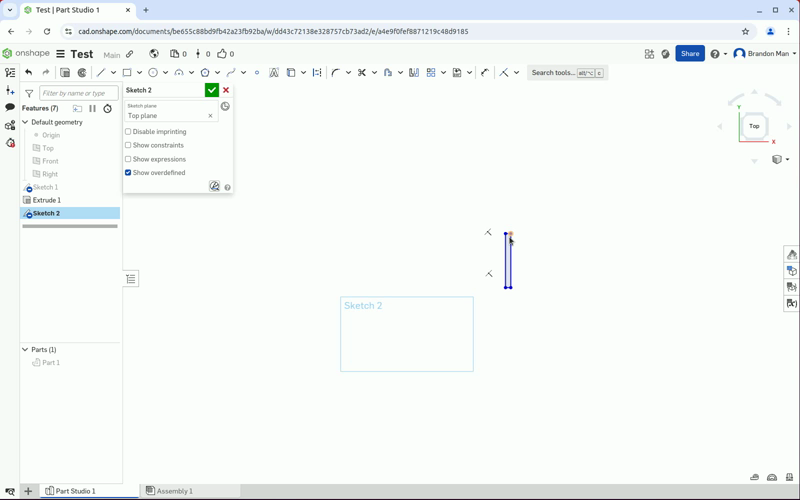
scroll(6)
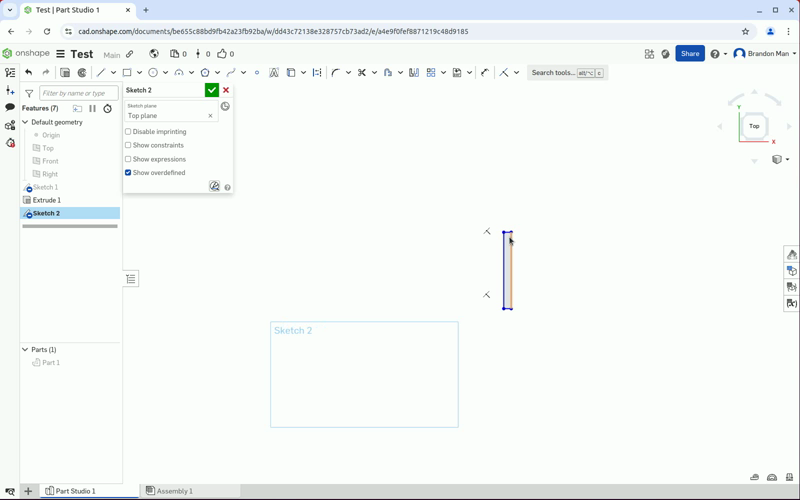
scroll(6)
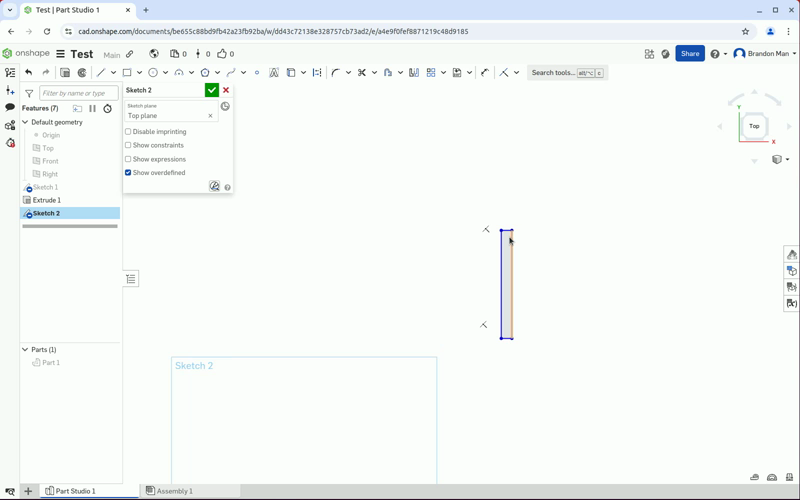
scroll(6)
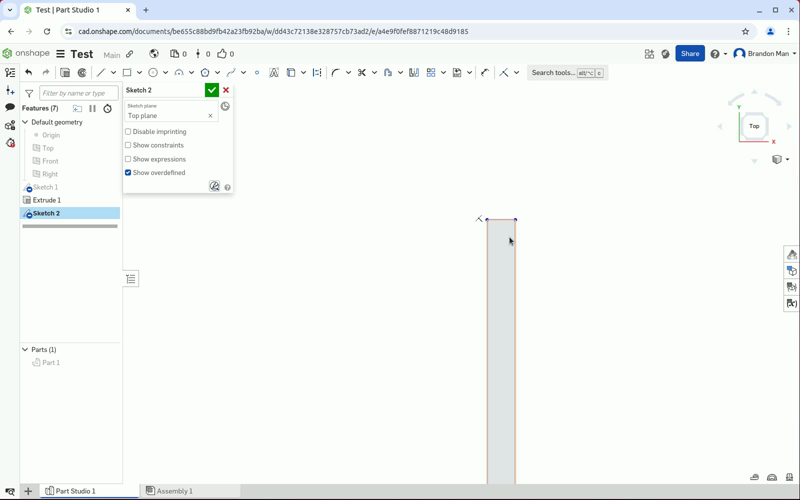
click(509, 236)
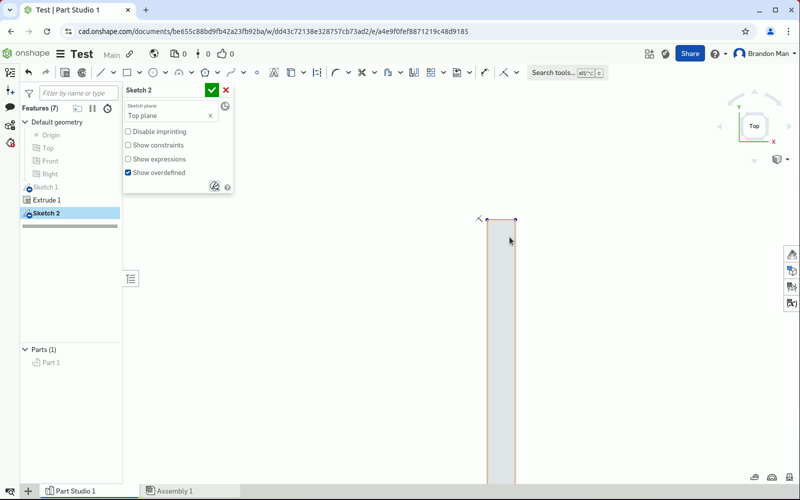
scroll(-6)
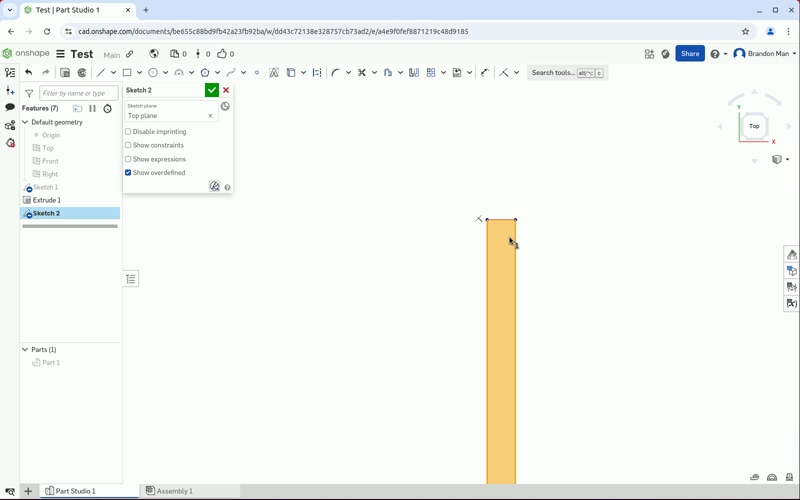
scroll(-6)
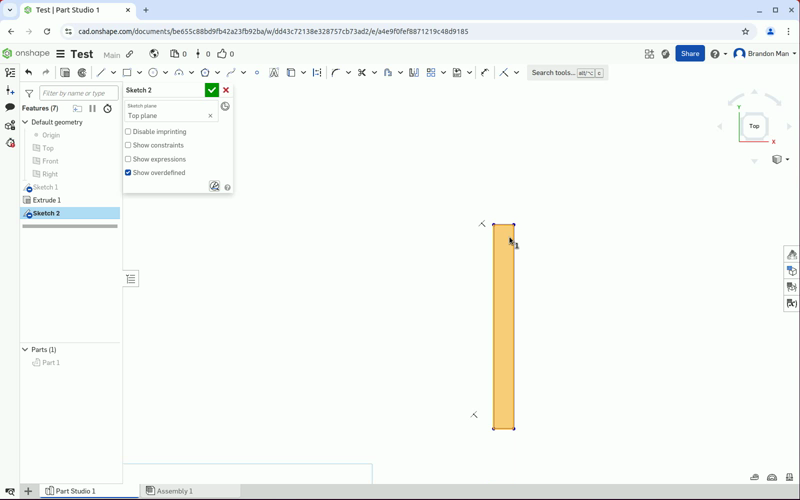
scroll(-6)
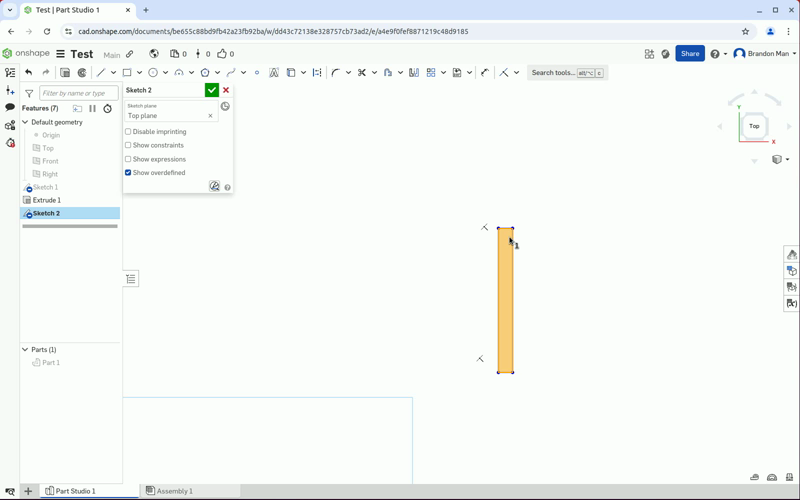
scroll(-6)
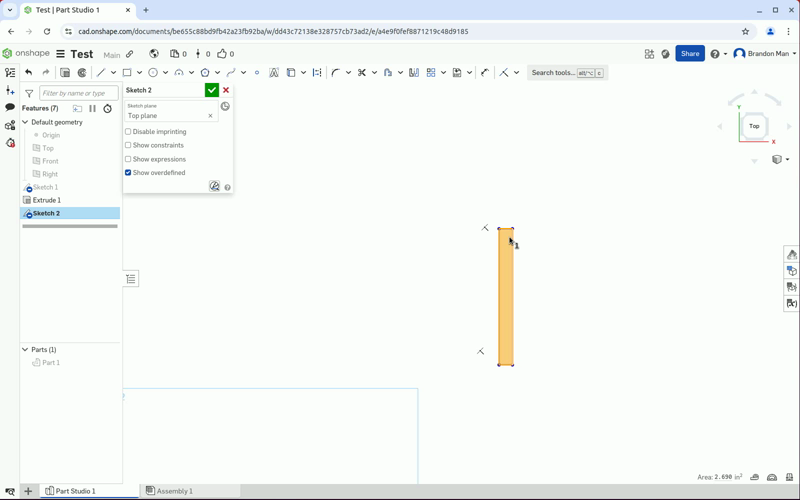
scroll(-6)
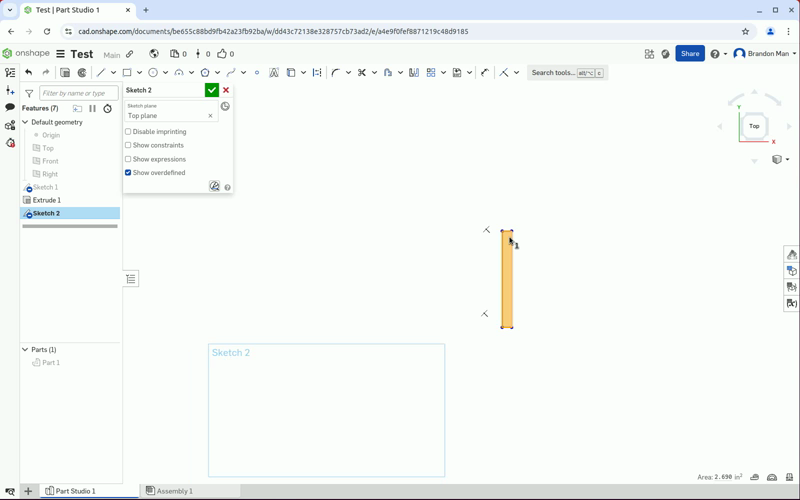
scroll(-6)
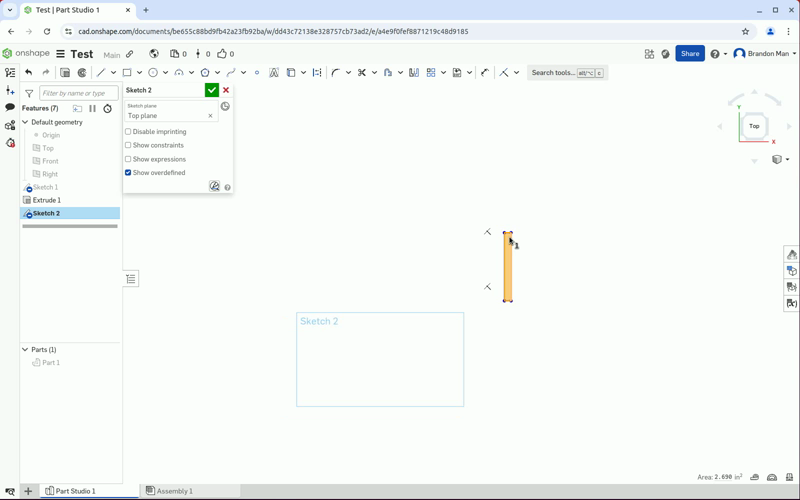
scroll(-6)
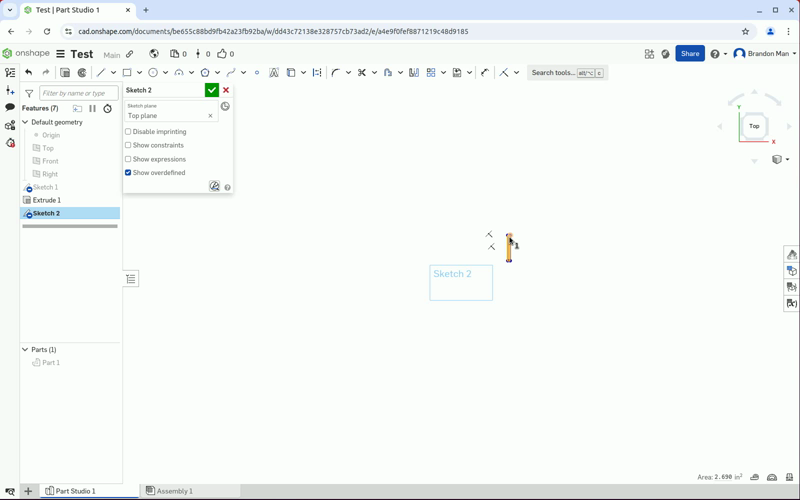
mouse_move(73, 352)
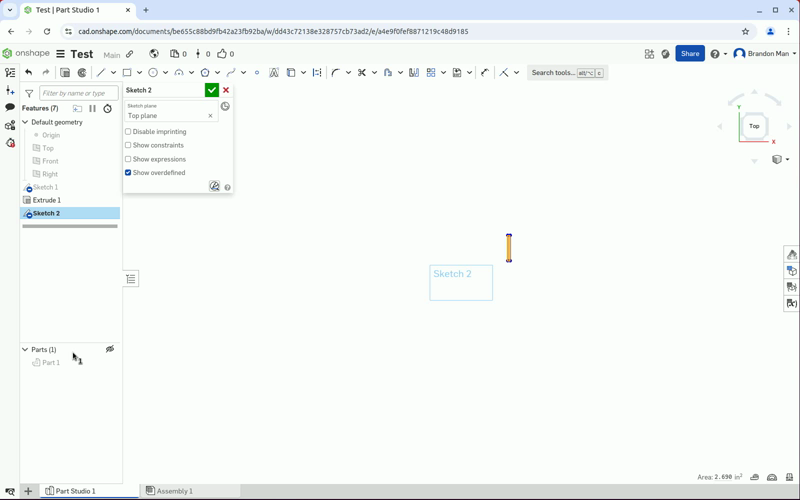
key(shift+y)
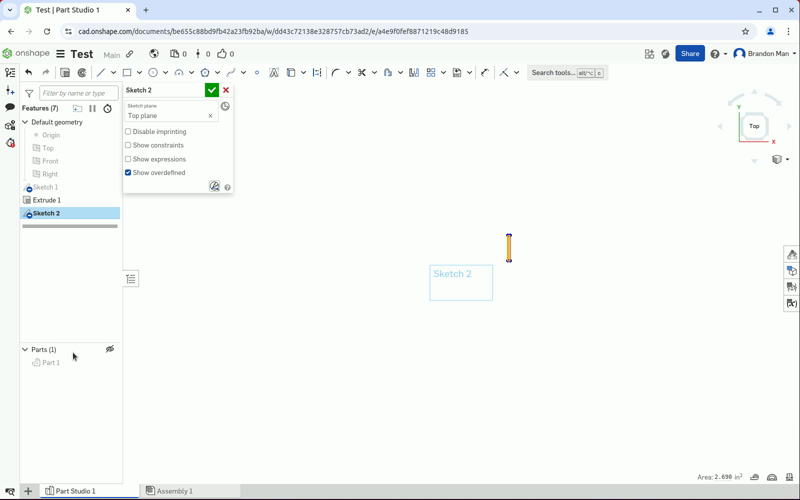
key(shift+e)
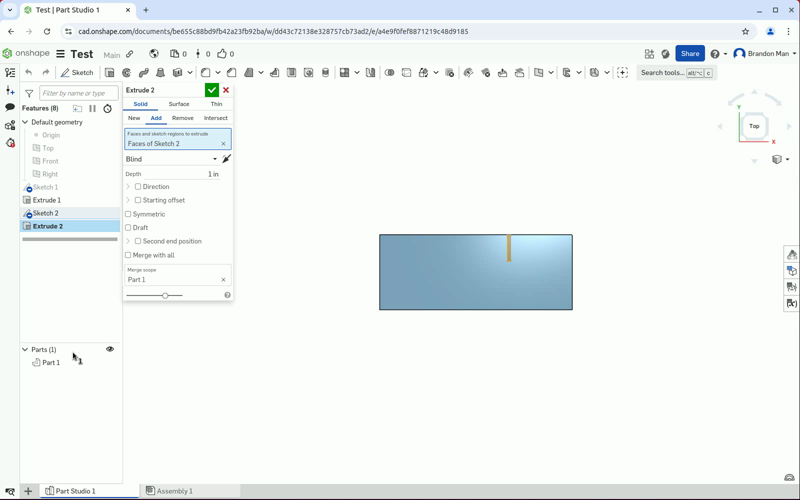
mouse_move(143, 106)
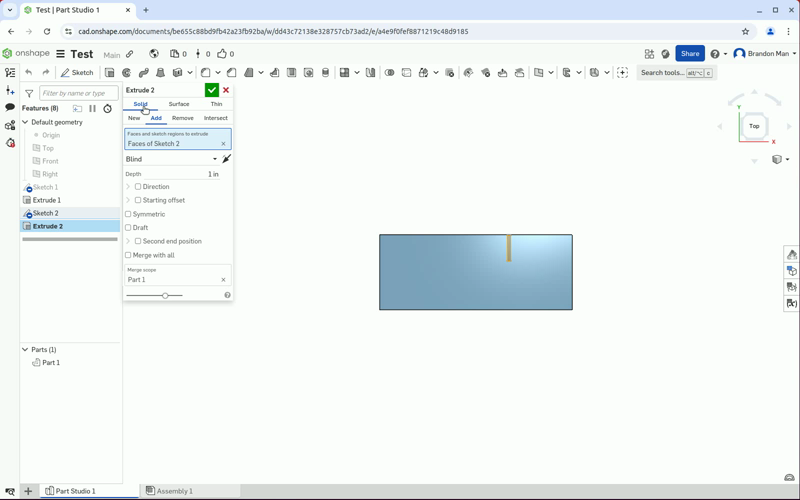
click(143, 106)
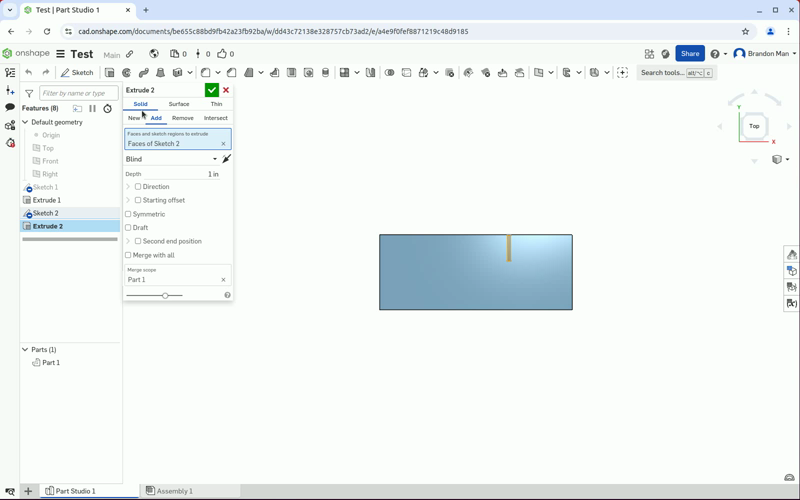
mouse_move(137, 120)
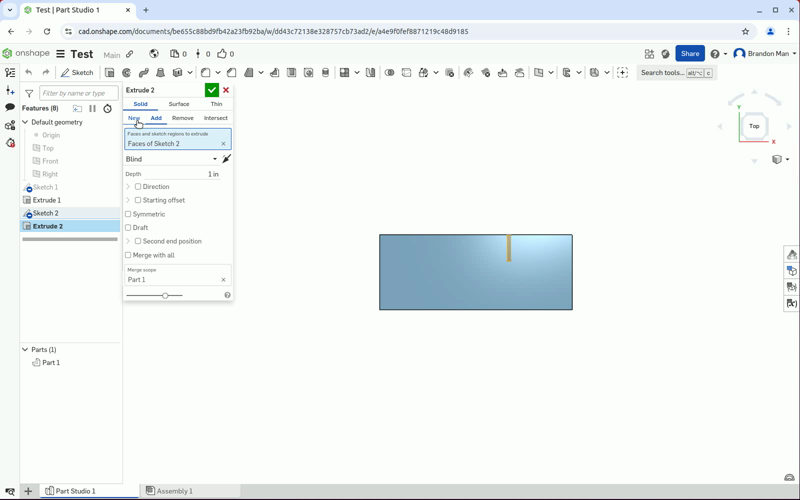
click(137, 120)
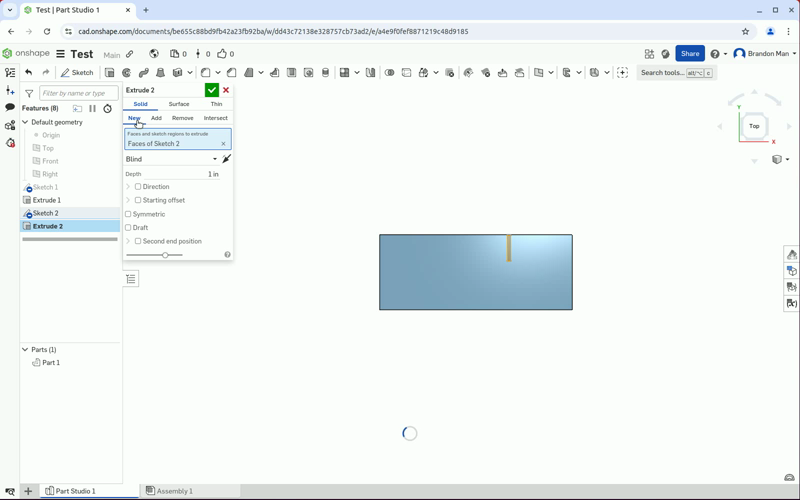
key(tab, 4)
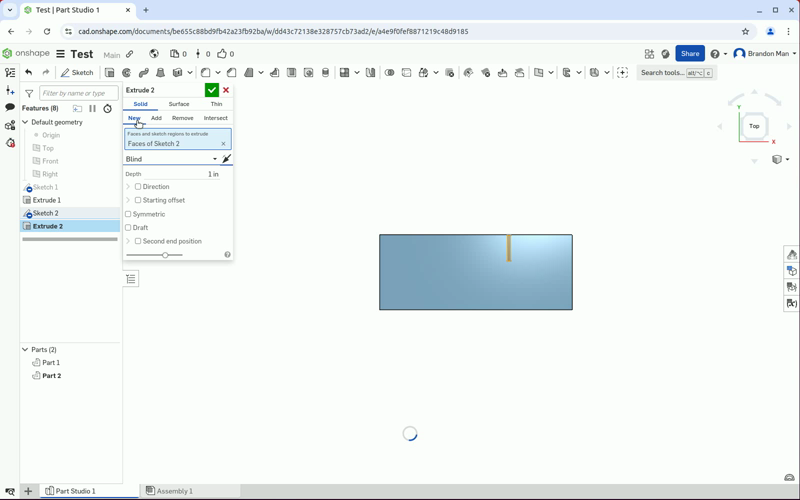
text(-12.998)
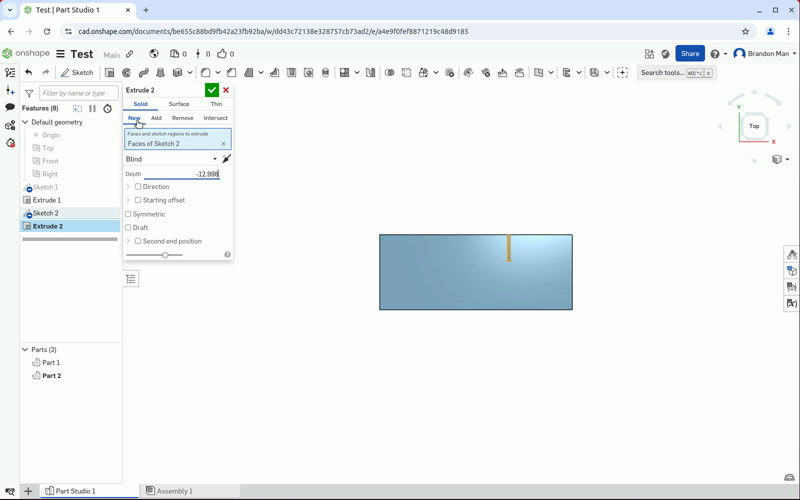
key(enter)
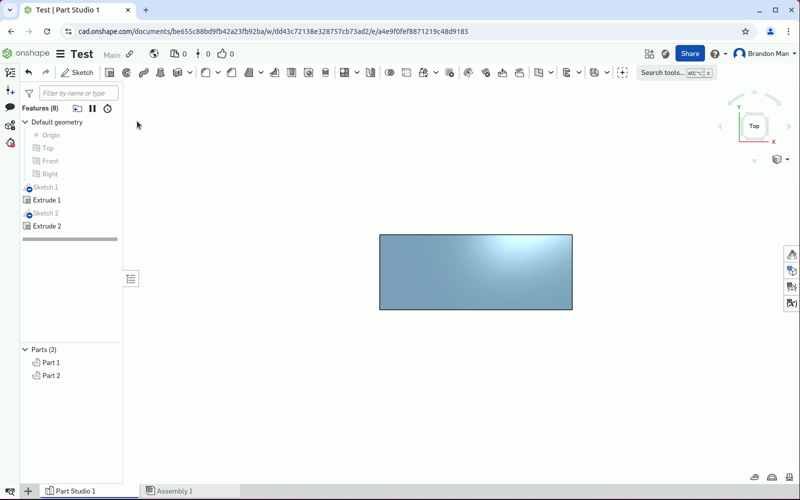
key(shift+h)
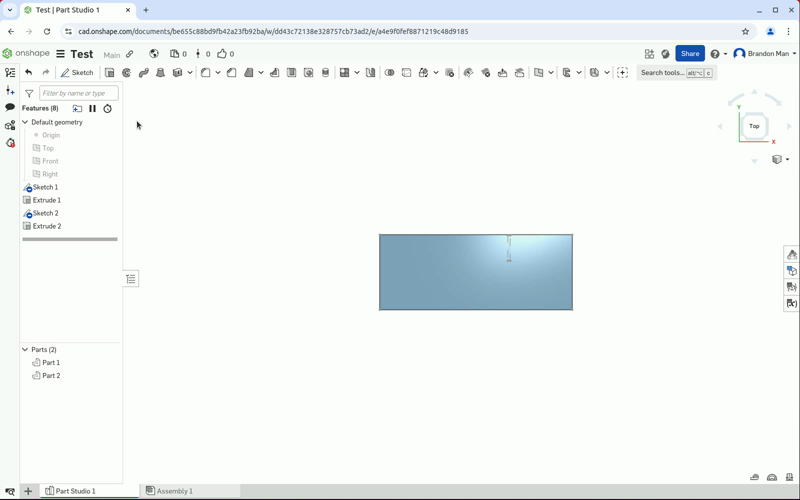
key(shift+h)
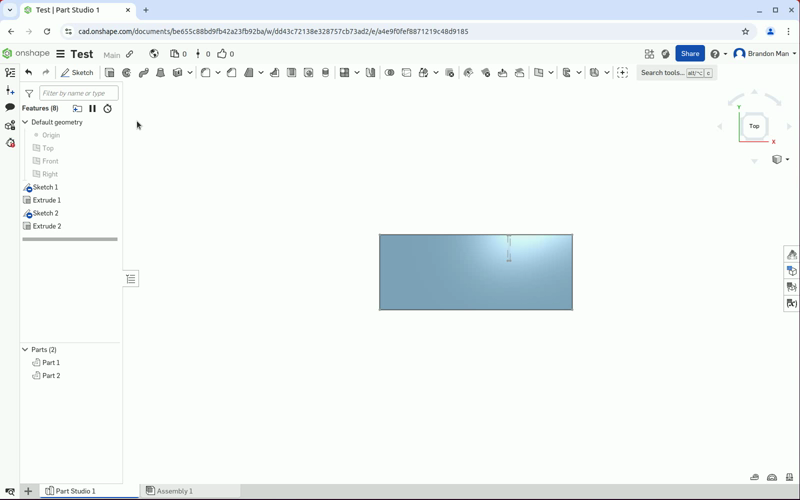
key(shift+7)
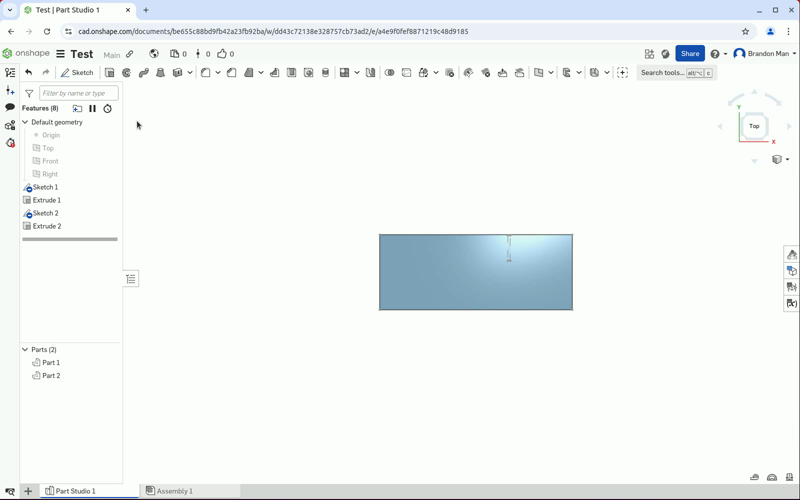
key(up, 3)
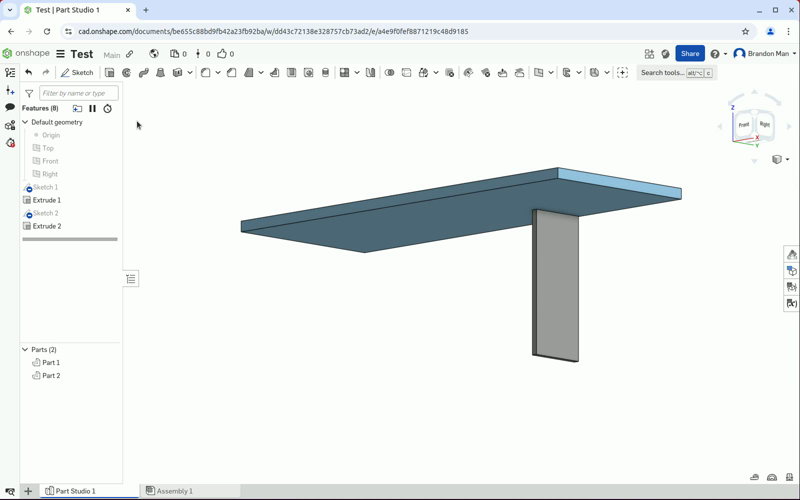
key(left, 3)
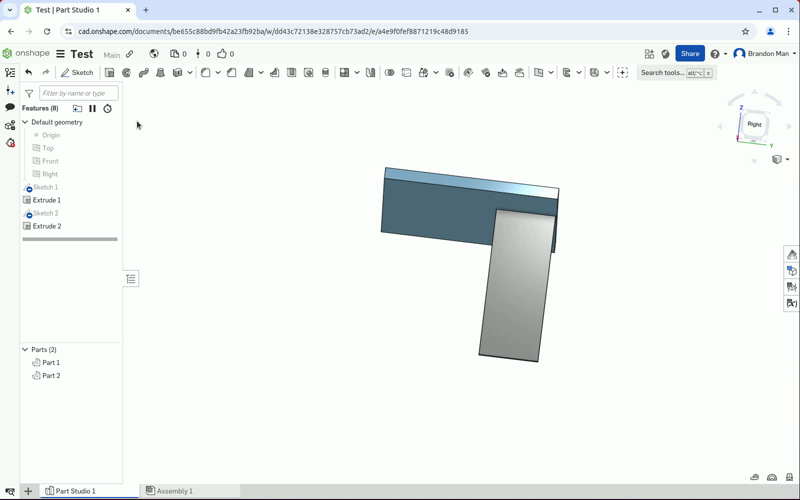
key(right, 3)
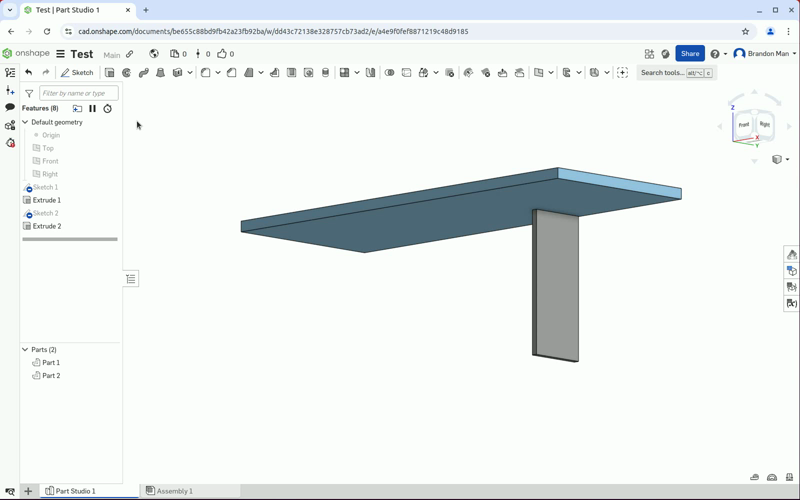
key(down, 3)
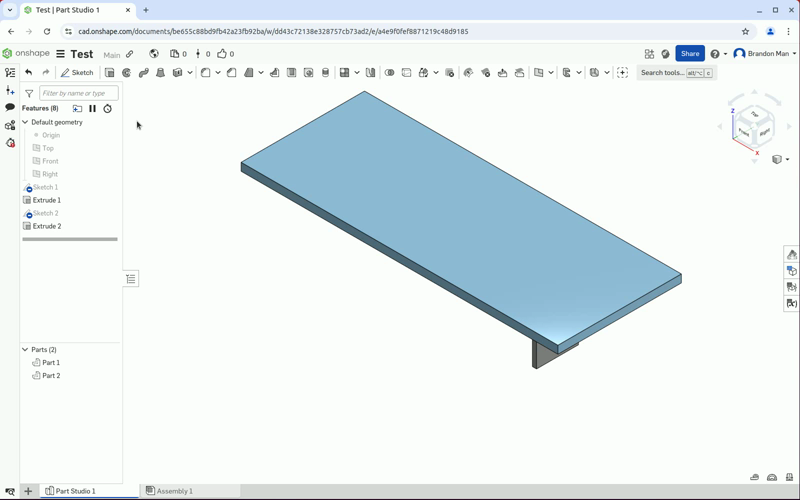
mouse_move(73, 189)
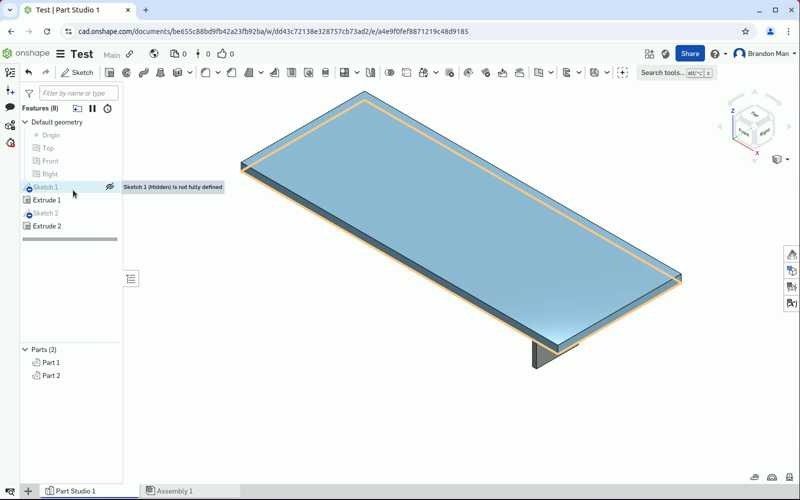
click(73, 189)